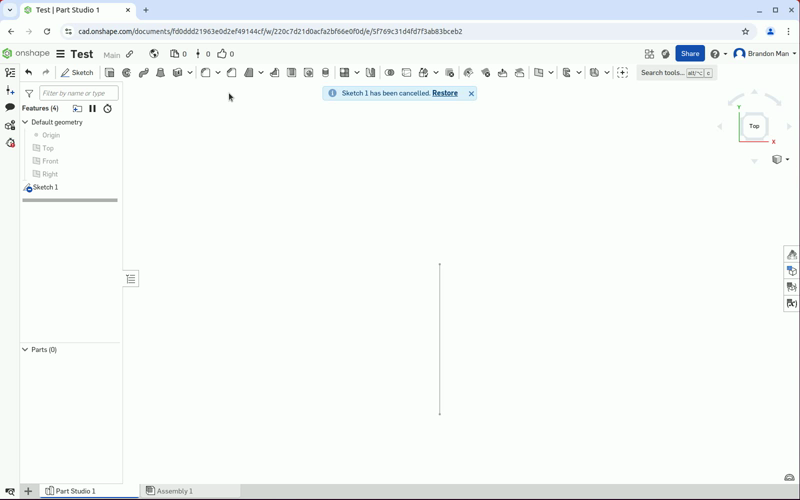
key(shift+h)
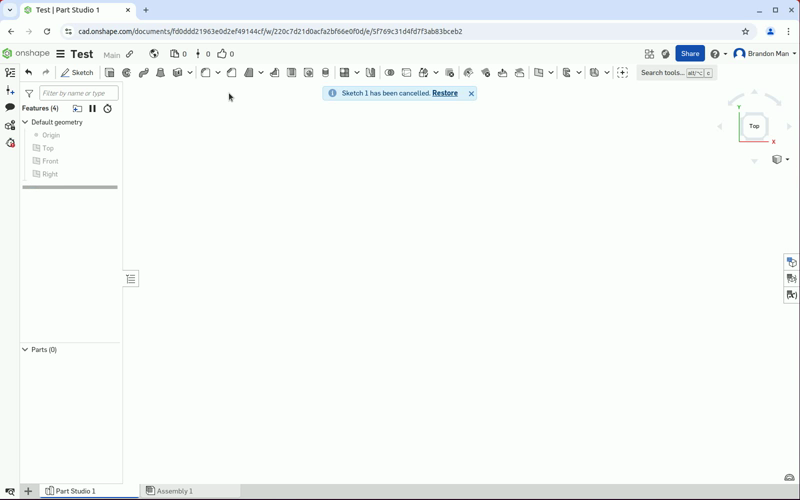
key(shift+s)
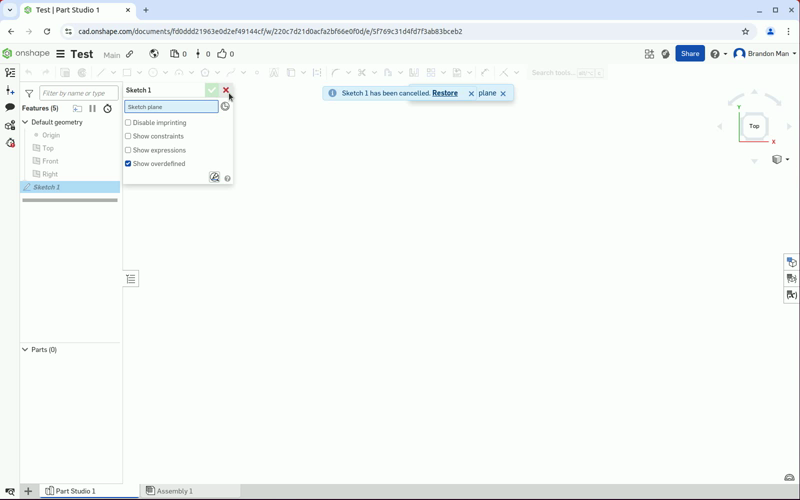
mouse_move(73, 150)
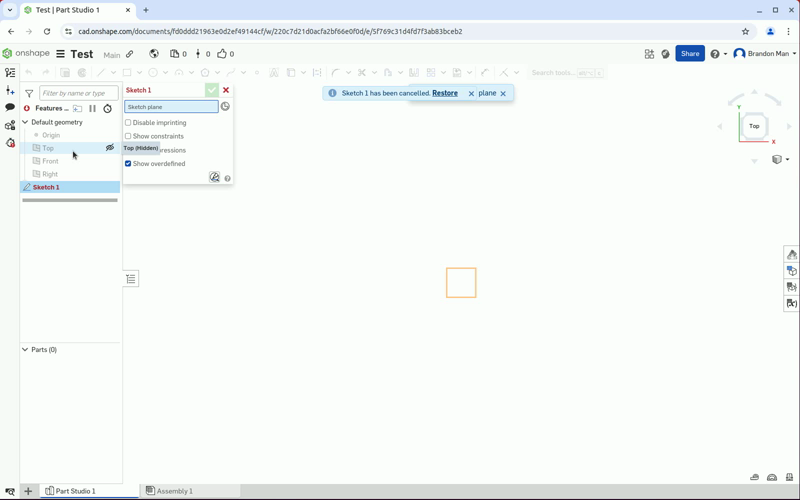
click(73, 150)
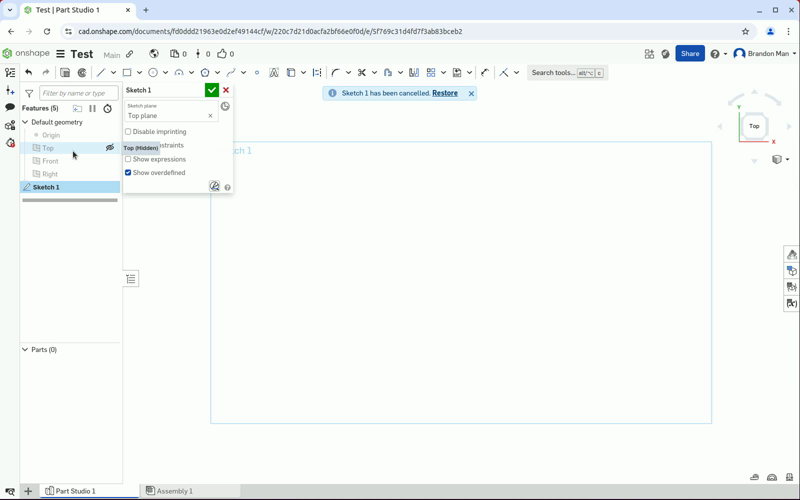
mouse_move(73, 352)
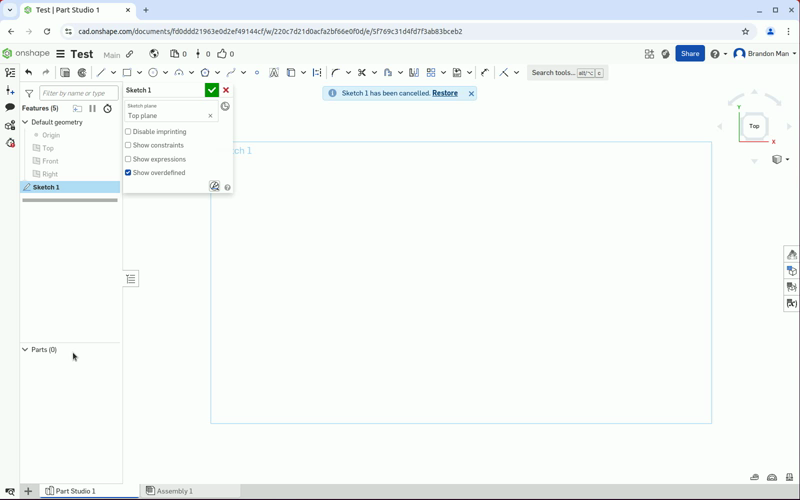
key(y)
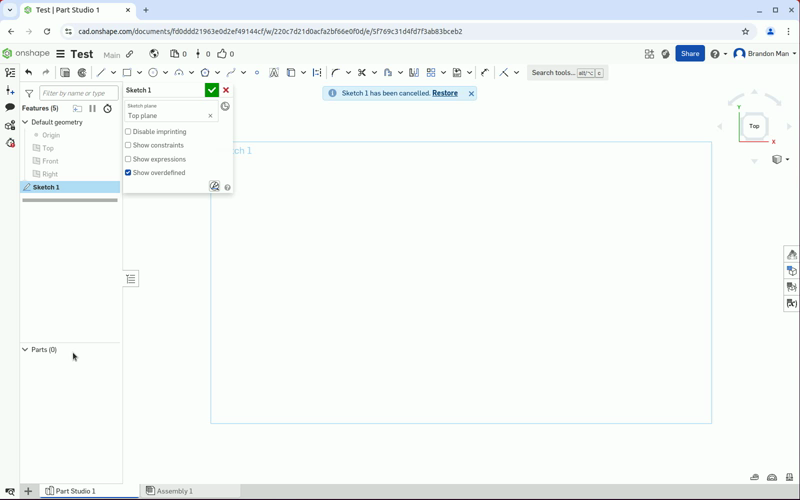
key(l)
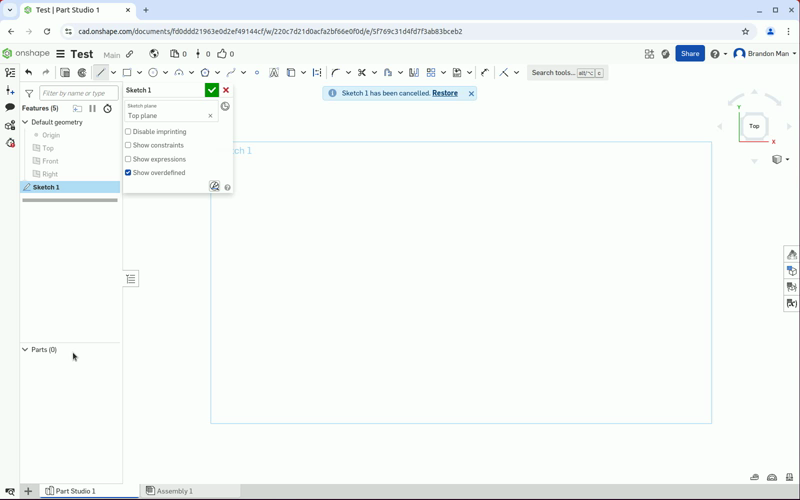
key_down(shift)
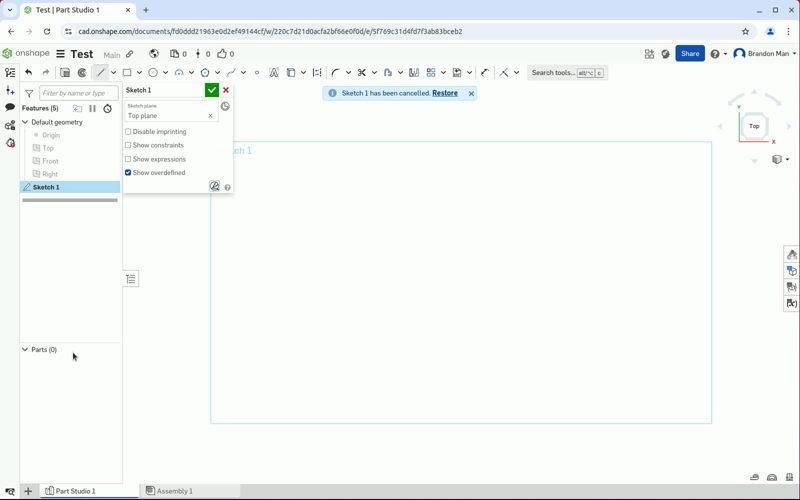
mouse_move(460, 282)
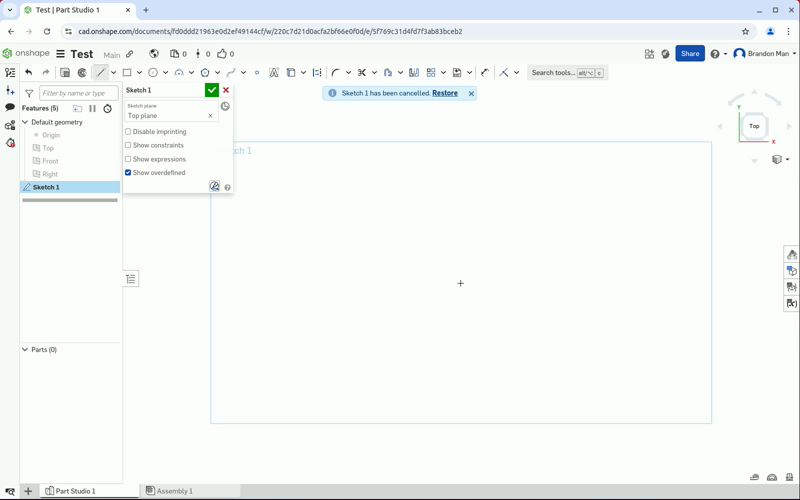
click(460, 282)
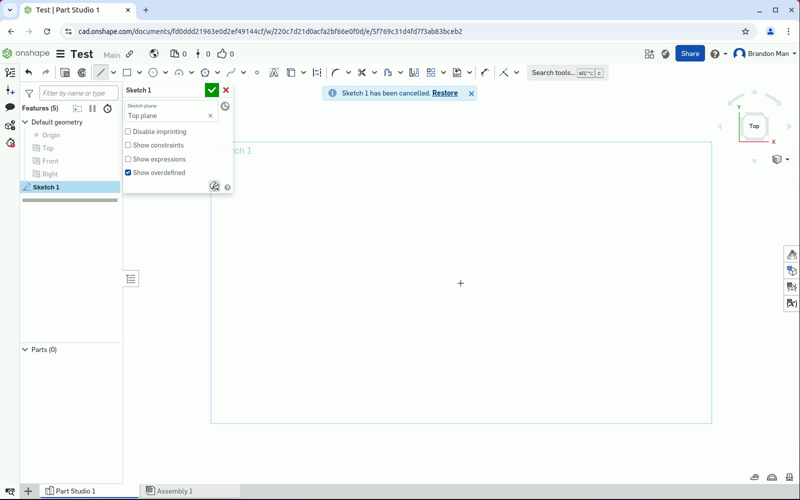
key_up(shift)
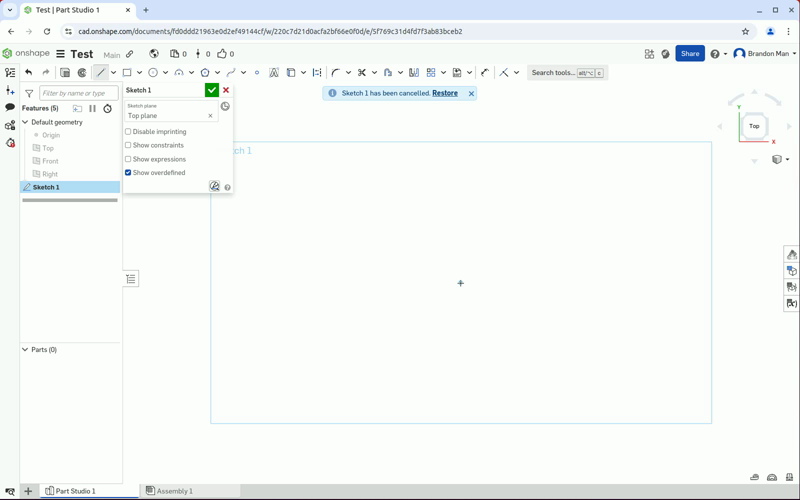
key_down(shift)
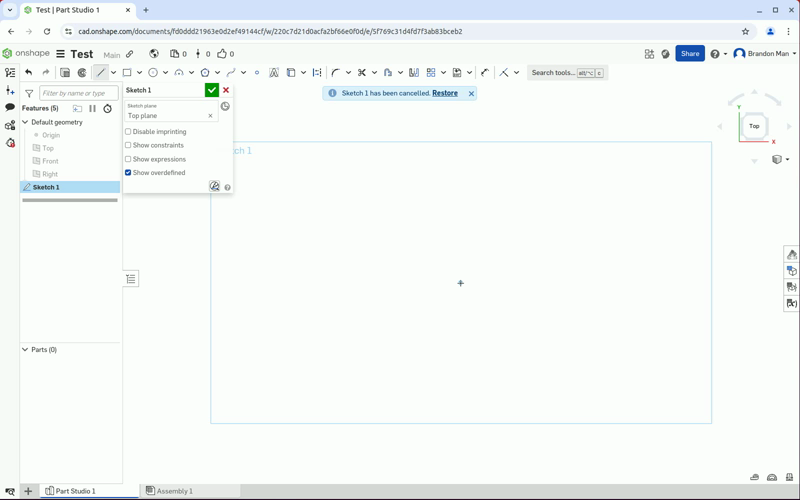
mouse_move(573, 282)
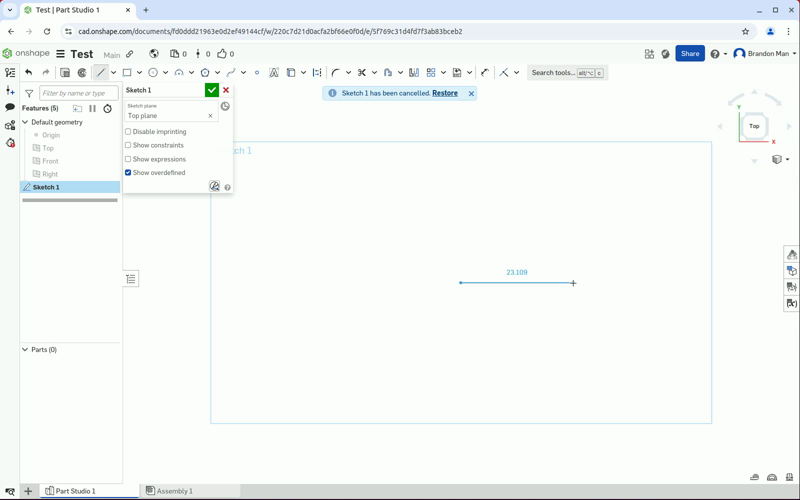
click(573, 282)
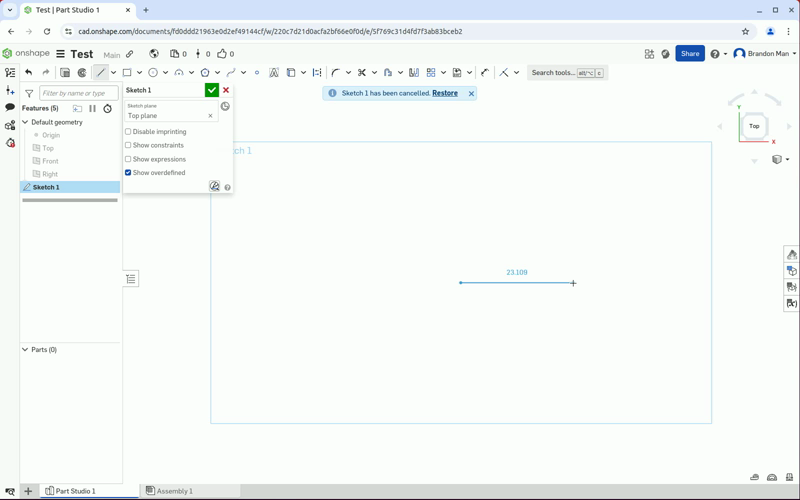
key_up(shift)
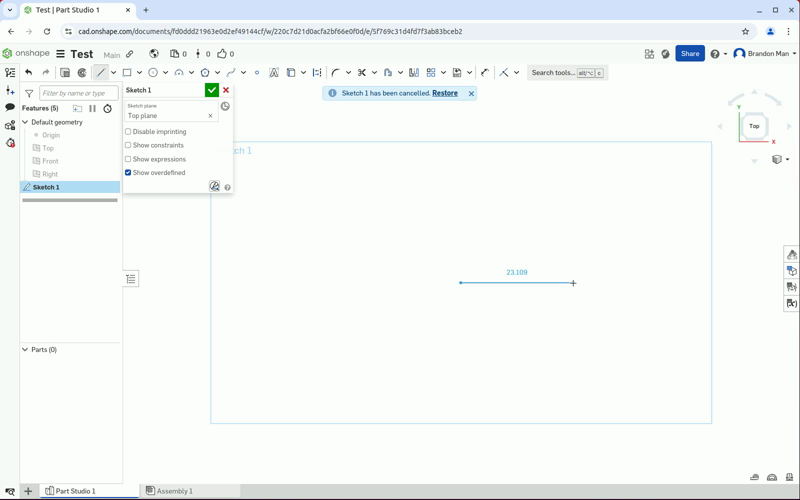
key_down(shift)
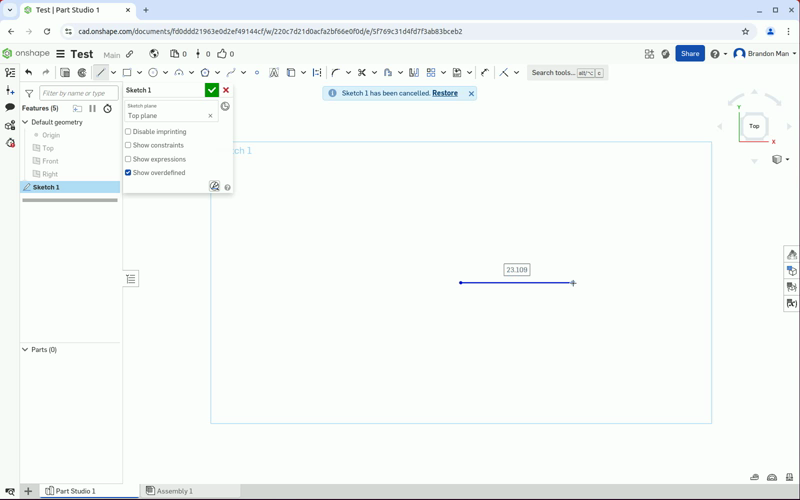
mouse_move(573, 170)
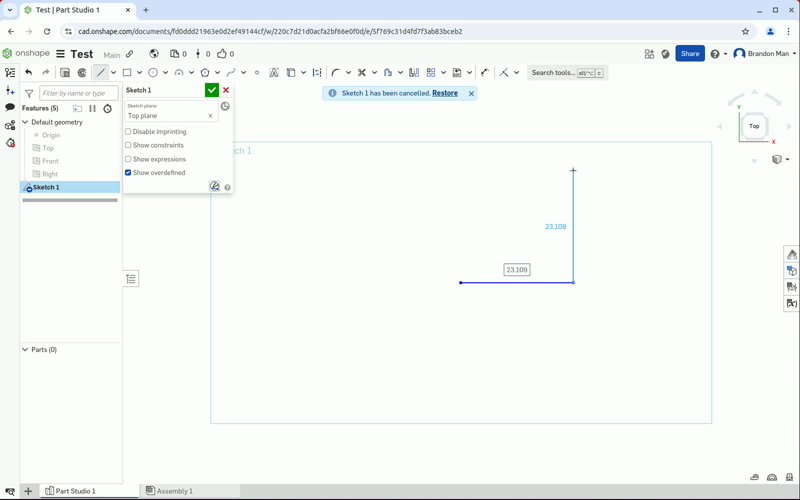
click(573, 170)
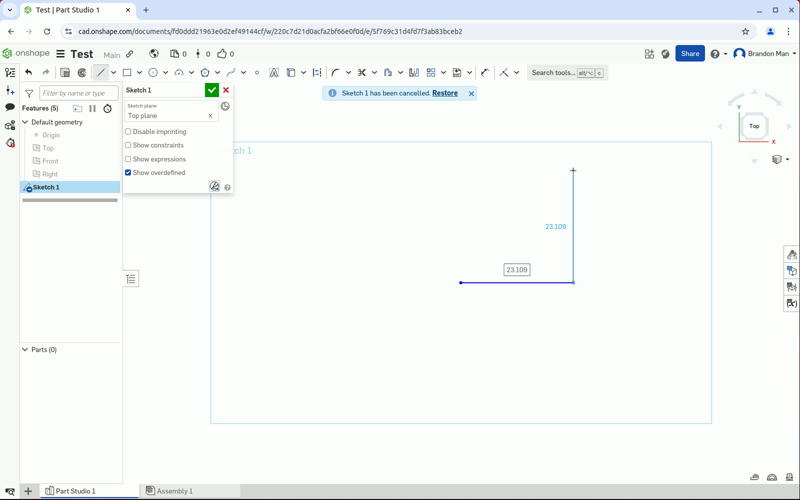
key_up(shift)
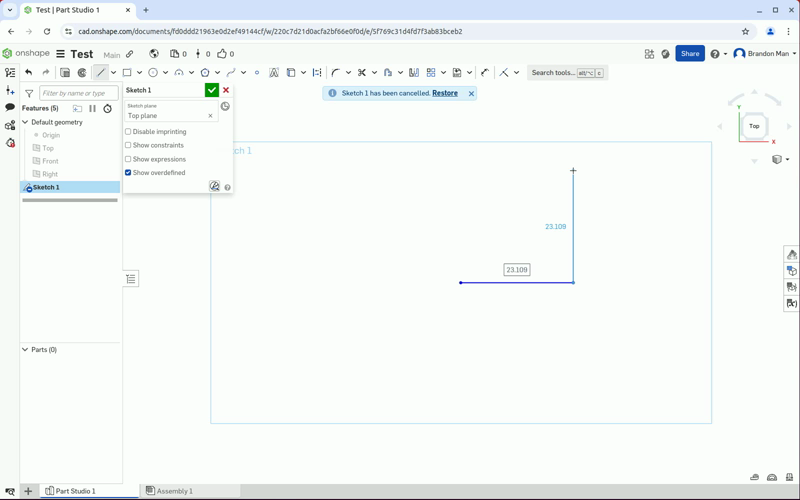
key_down(shift)
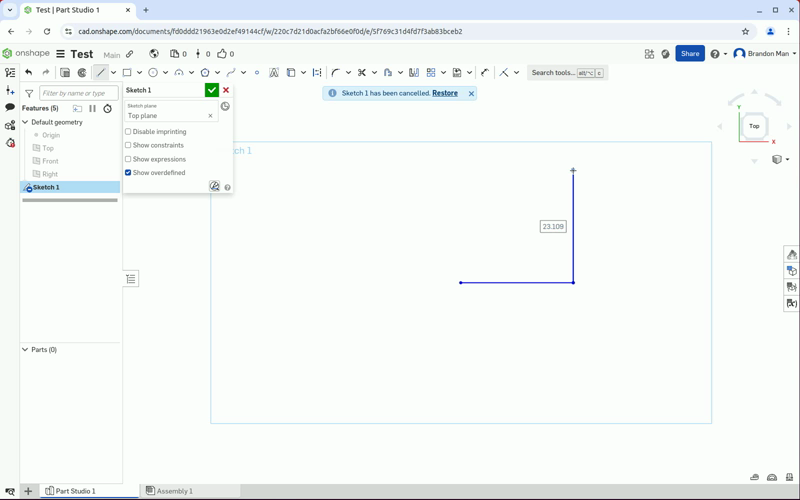
mouse_move(460, 170)
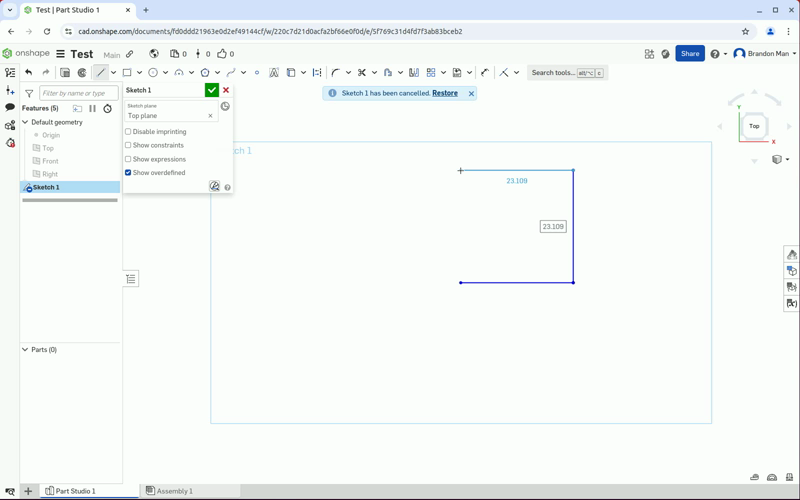
click(460, 170)
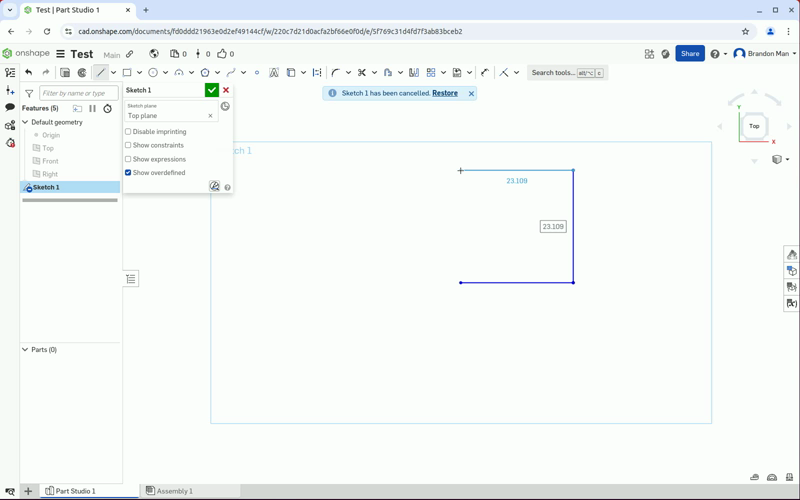
key_up(shift)
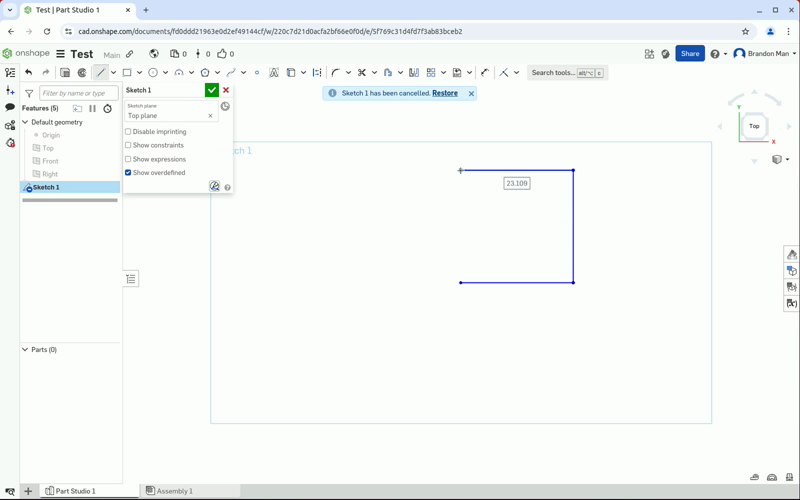
key_down(shift)
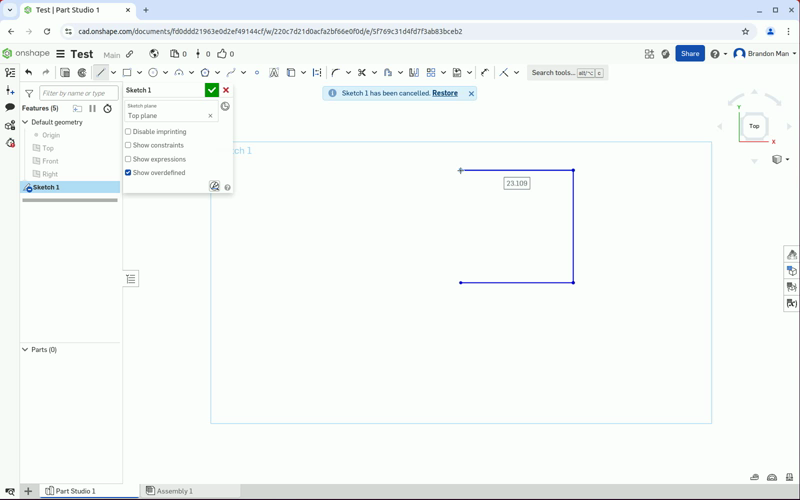
mouse_move(460, 282)
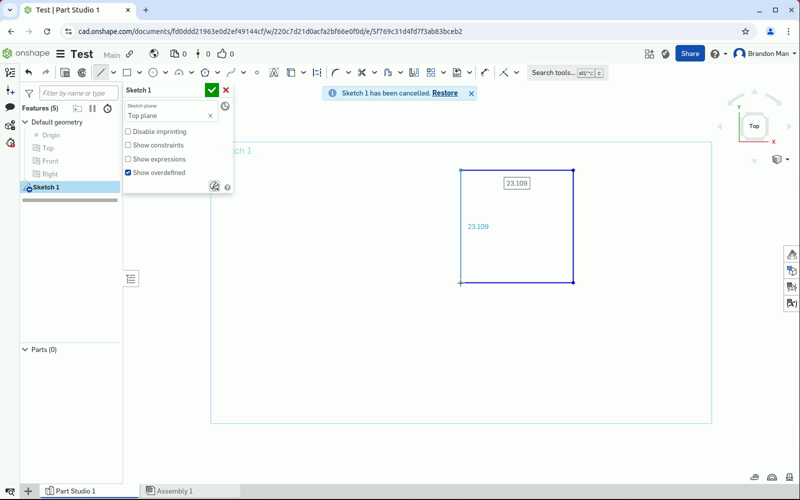
key_up(shift)
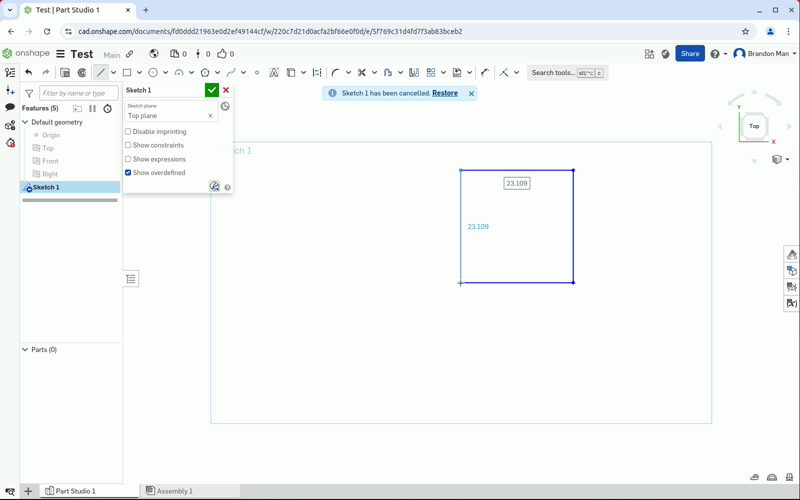
click(460, 282)
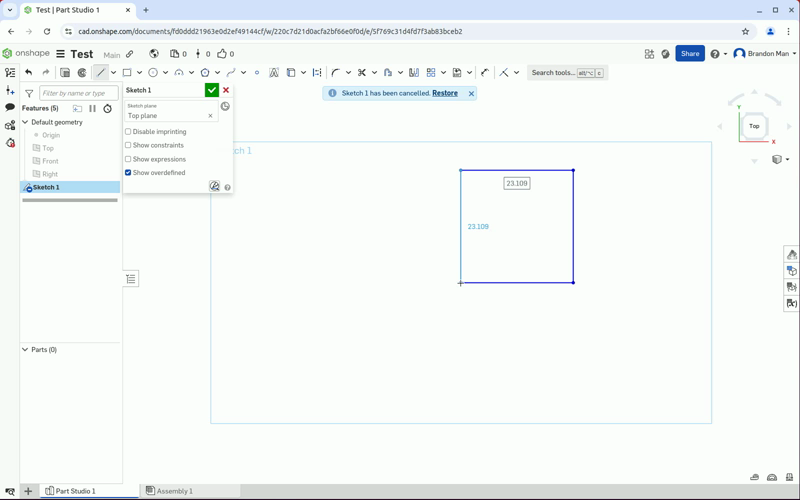
key(esc)
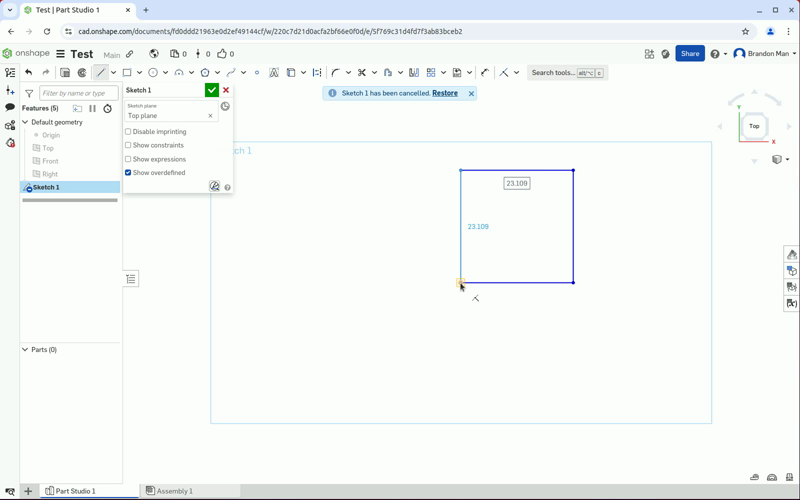
mouse_move(517, 223)
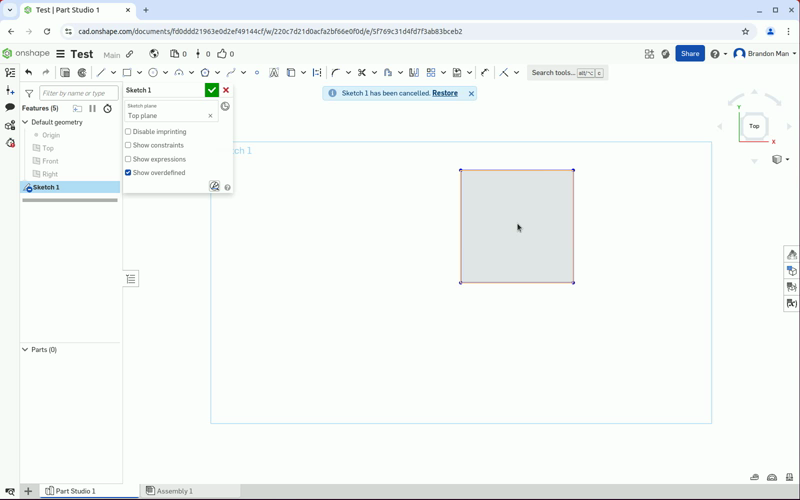
click(517, 223)
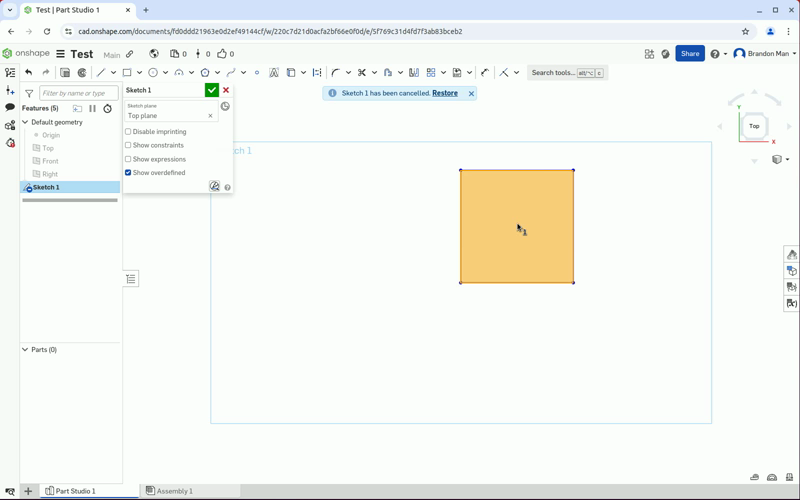
mouse_move(73, 352)
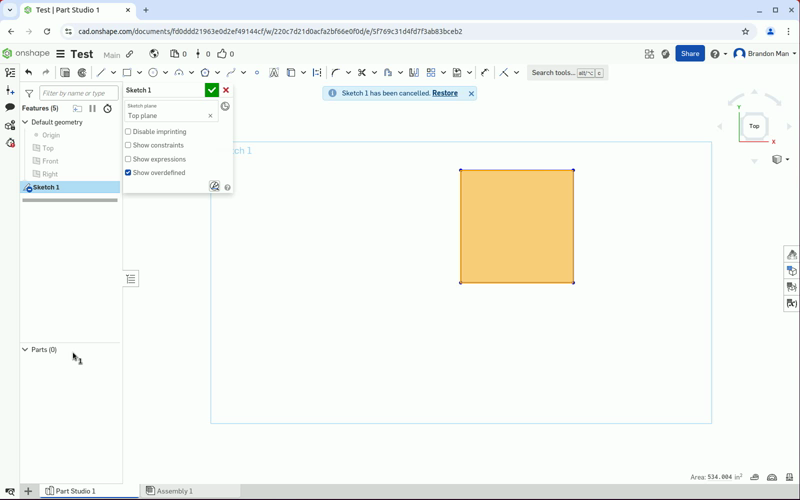
key(shift+y)
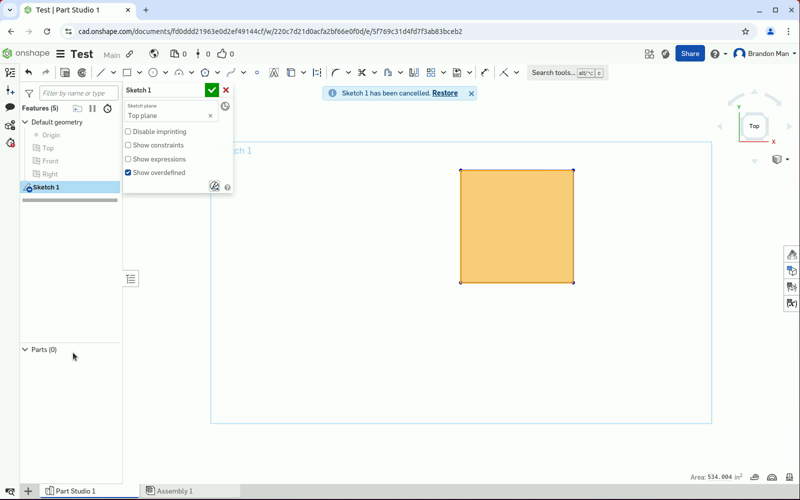
key(shift+e)
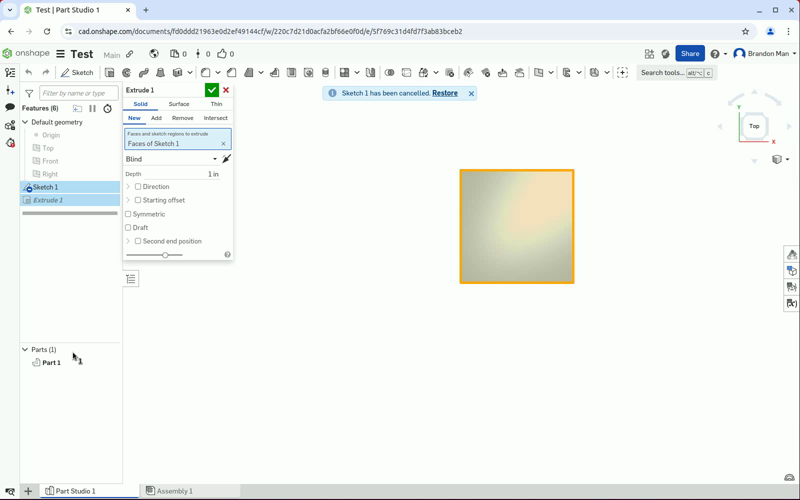
mouse_move(143, 106)
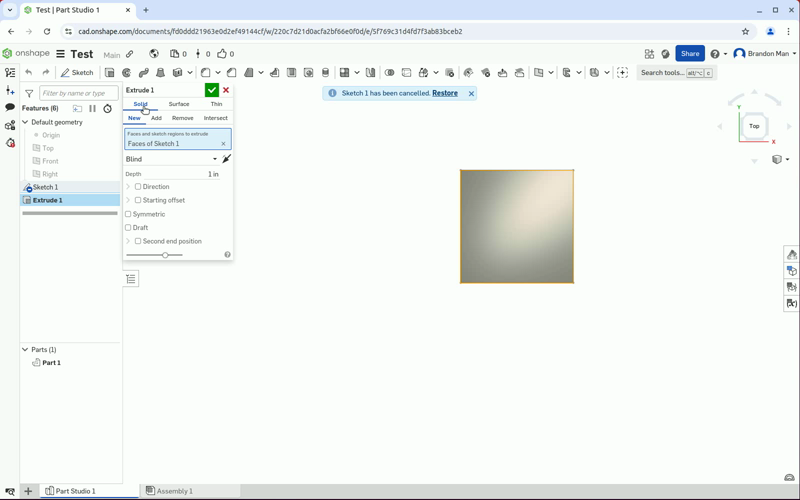
click(143, 106)
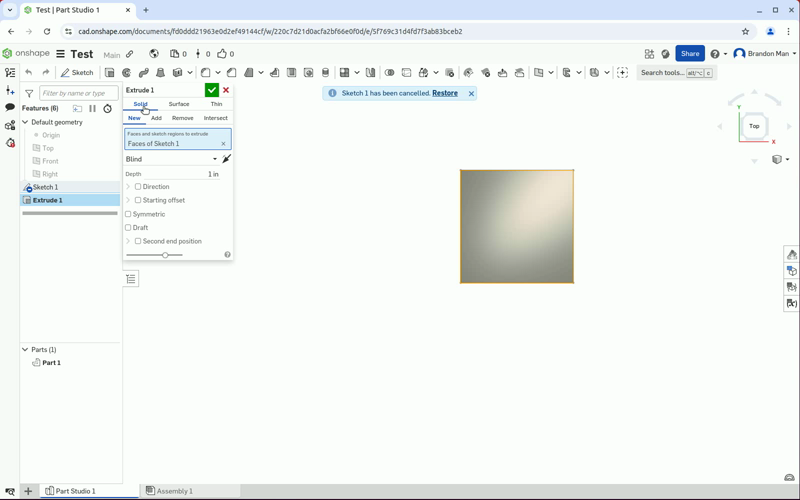
mouse_move(137, 120)
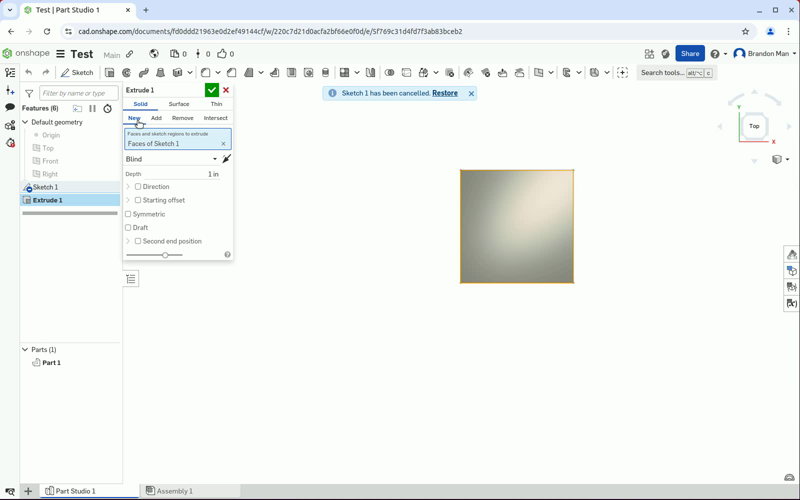
click(137, 120)
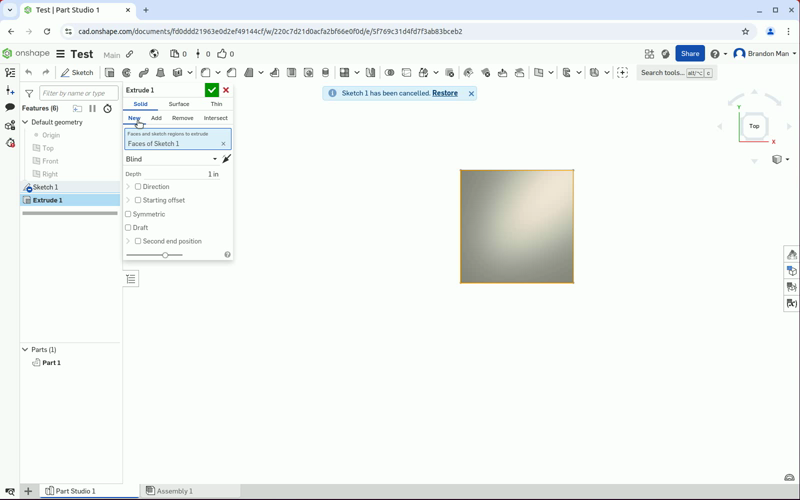
key(tab, 4)
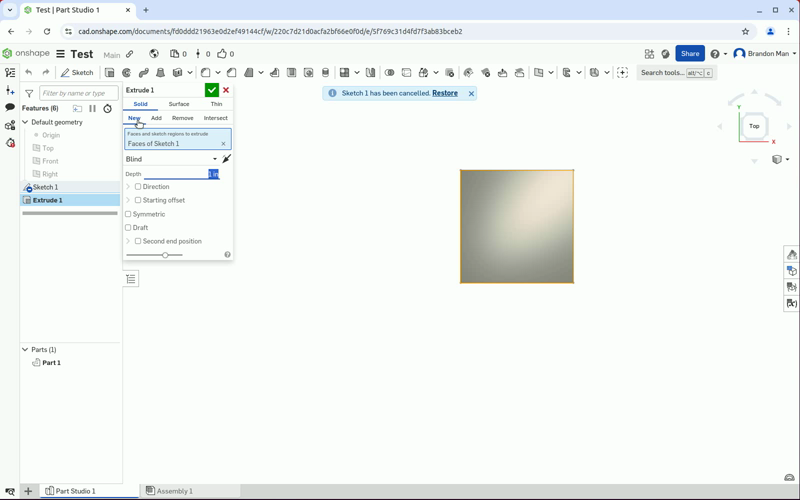
text(0.722)
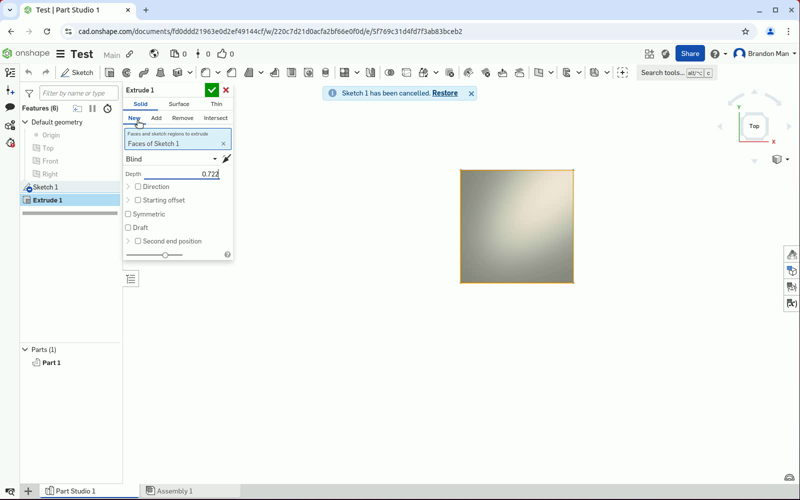
key(enter)
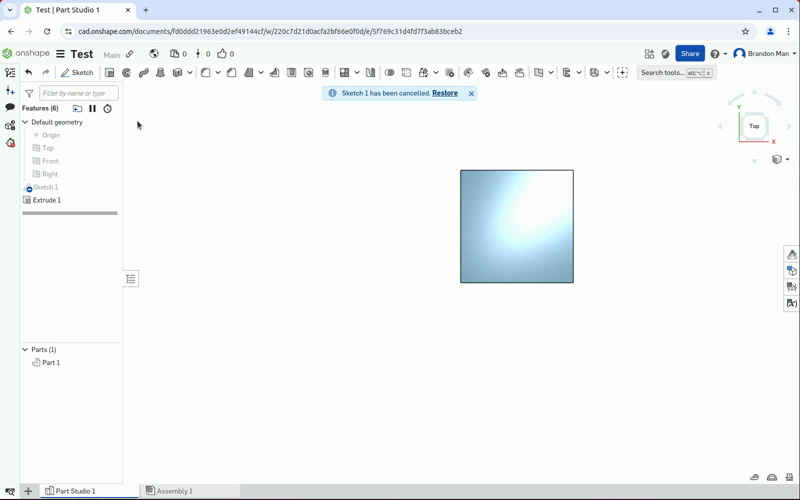
key(shift+h)
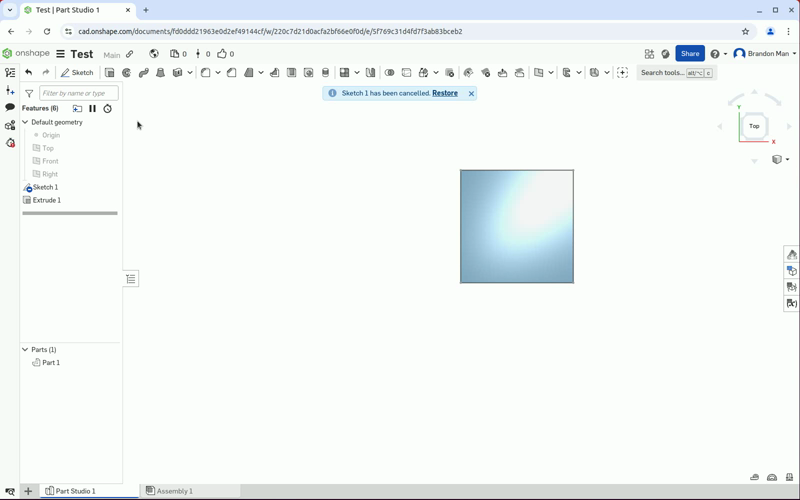
key(shift+h)
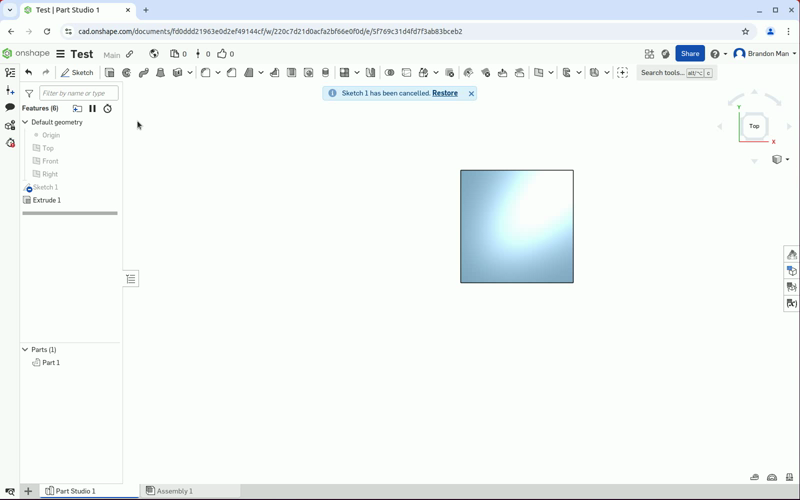
mouse_move(73, 189)
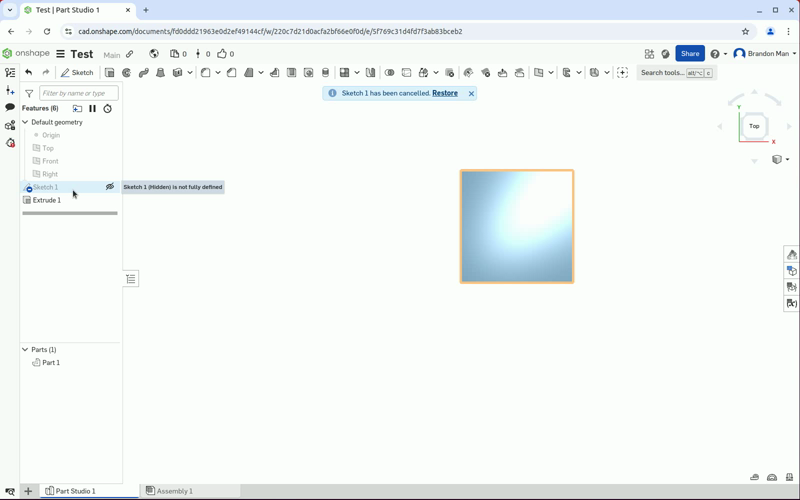
click(73, 189)
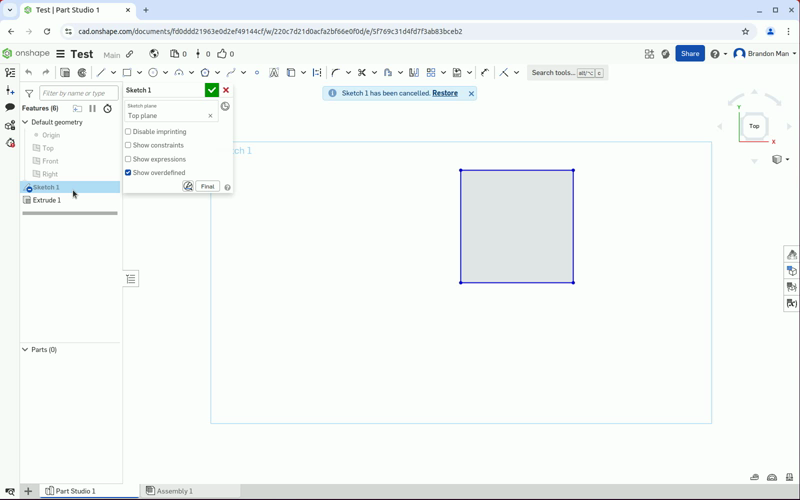
mouse_move(229, 92)
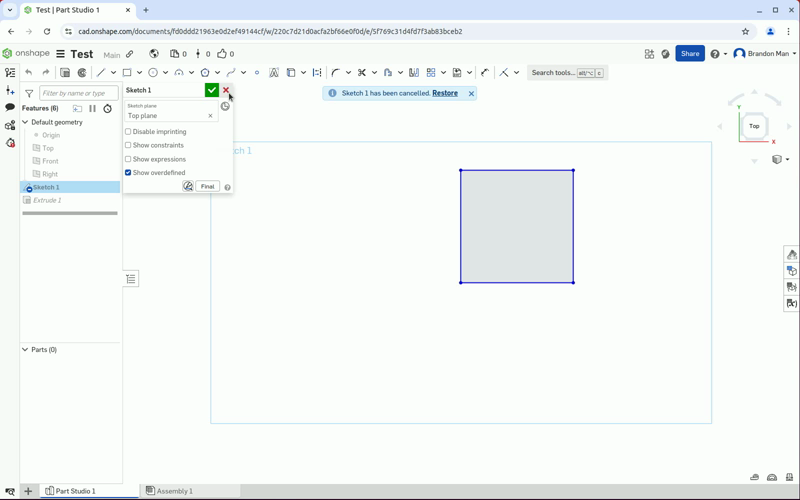
click(229, 92)
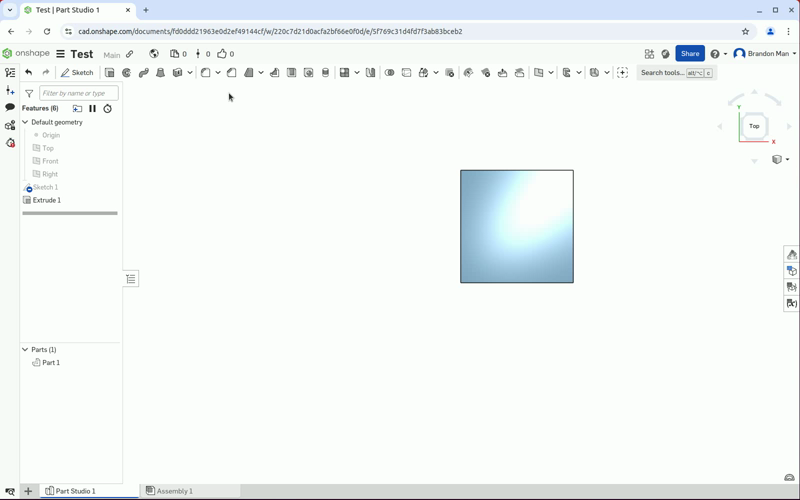
mouse_move(541, 75)
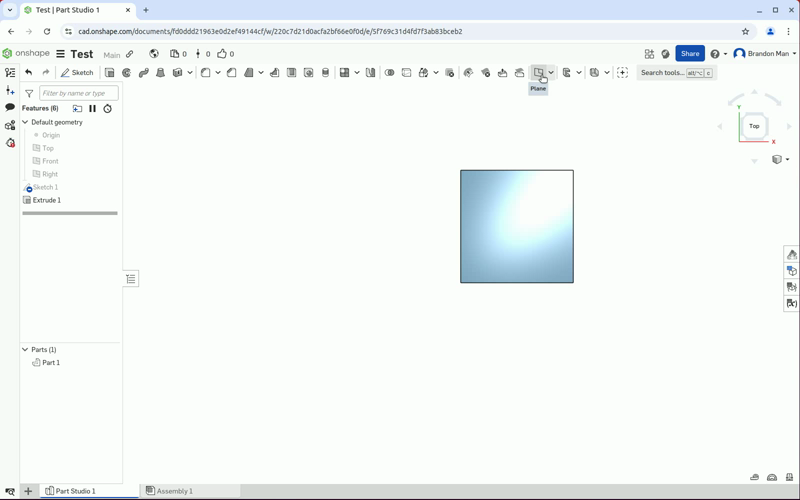
click(541, 75)
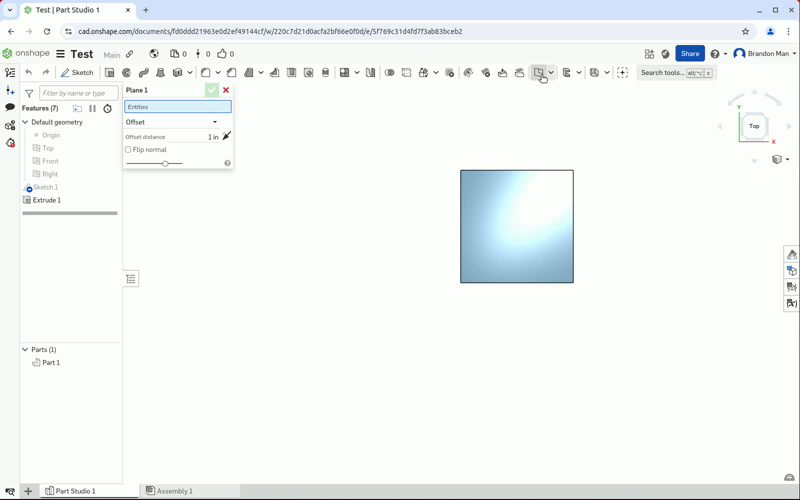
mouse_move(73, 150)
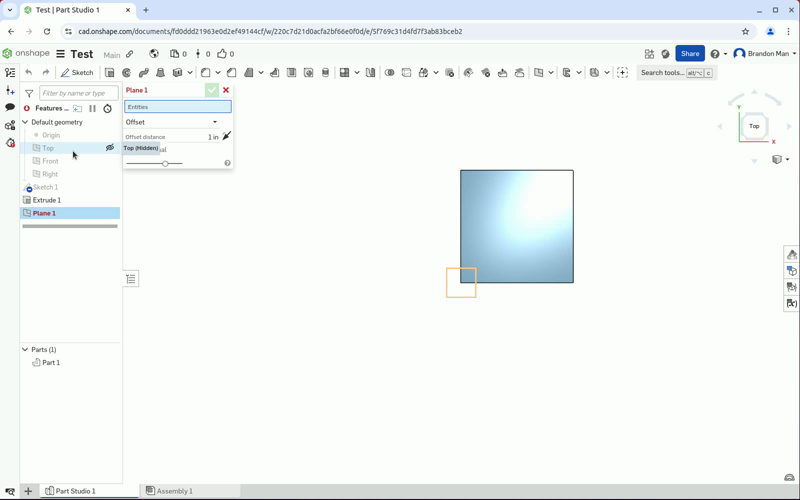
click(73, 150)
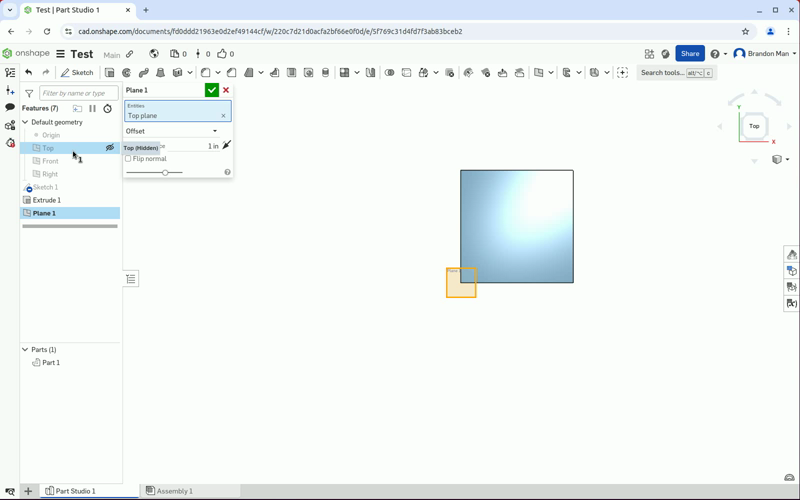
key(tab, 2)
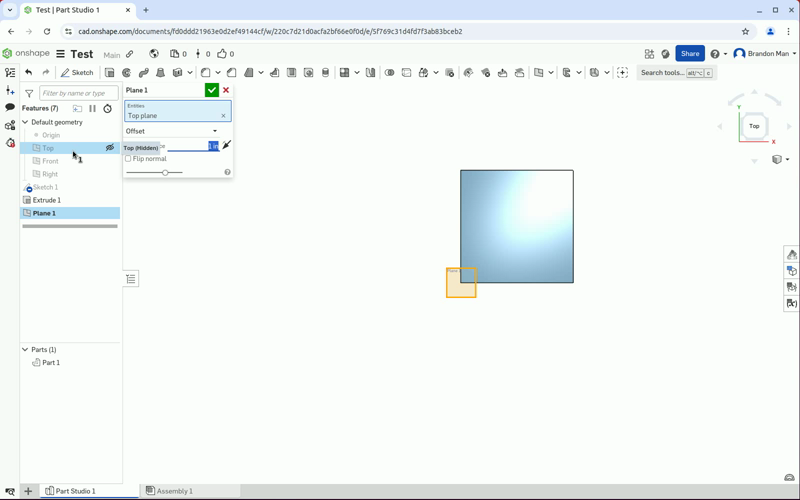
text(0.709)
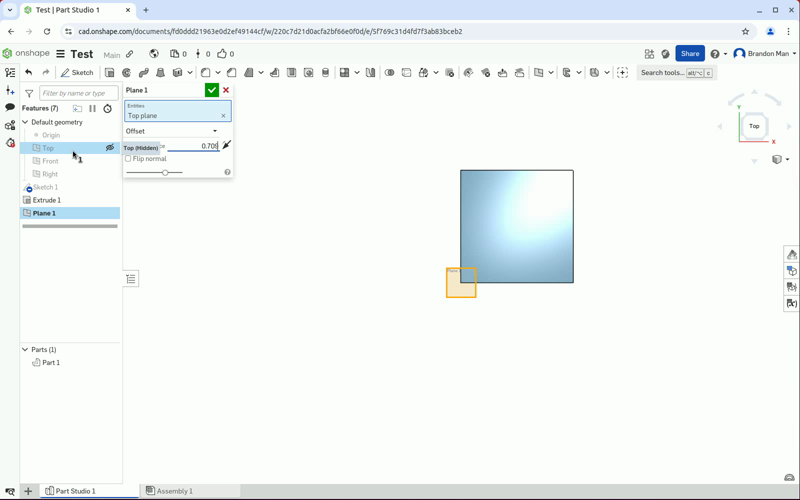
key(enter, 2)
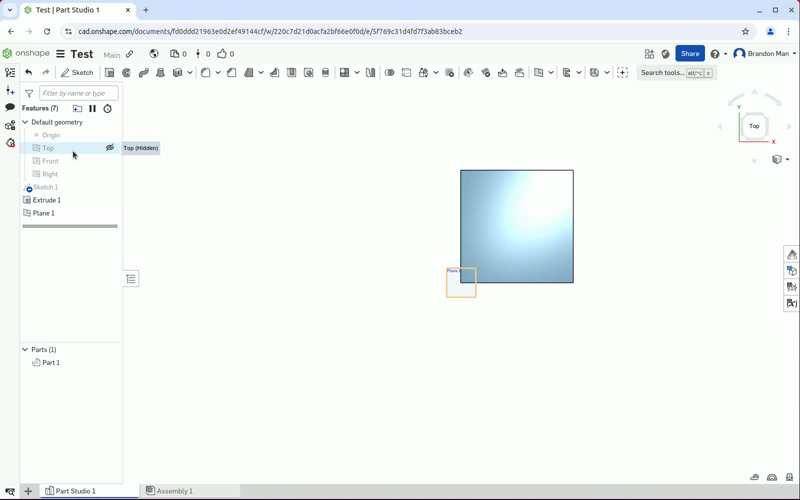
key(shift+s)
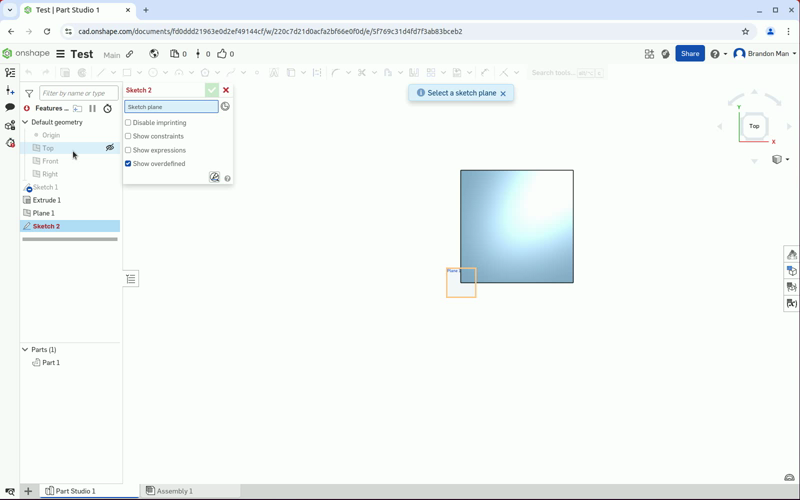
mouse_move(73, 215)
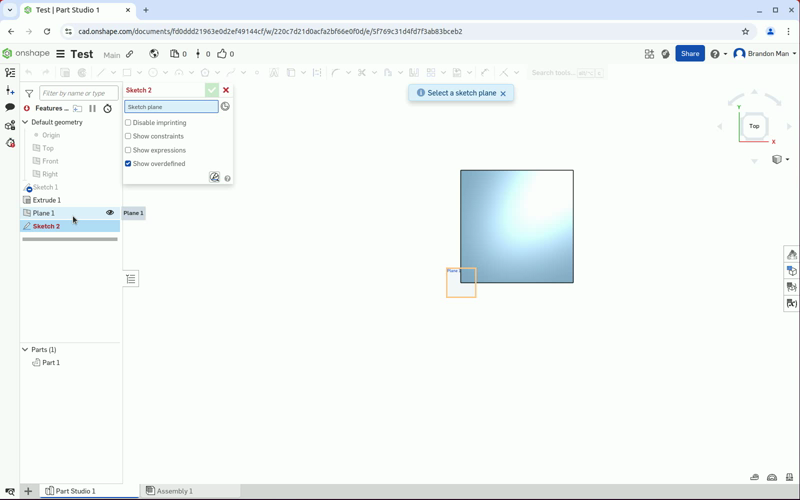
click(73, 215)
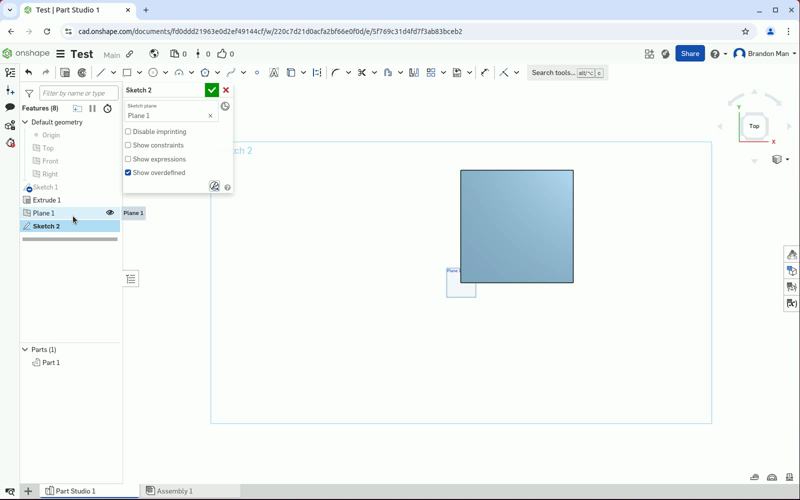
mouse_move(73, 352)
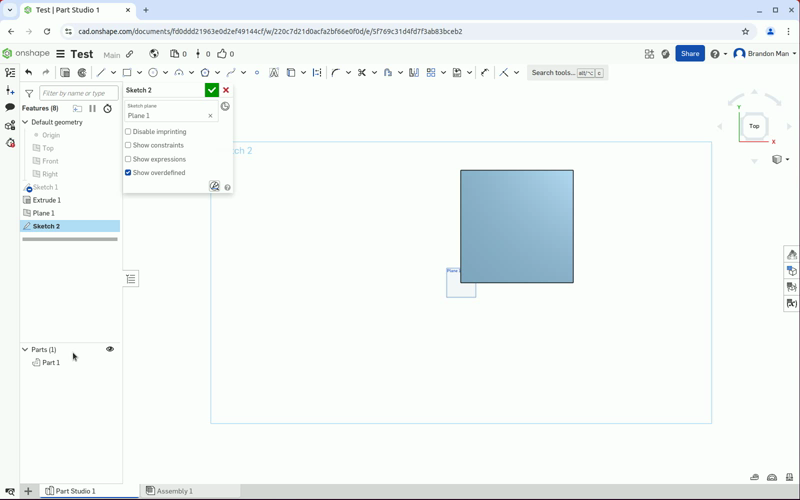
key(y)
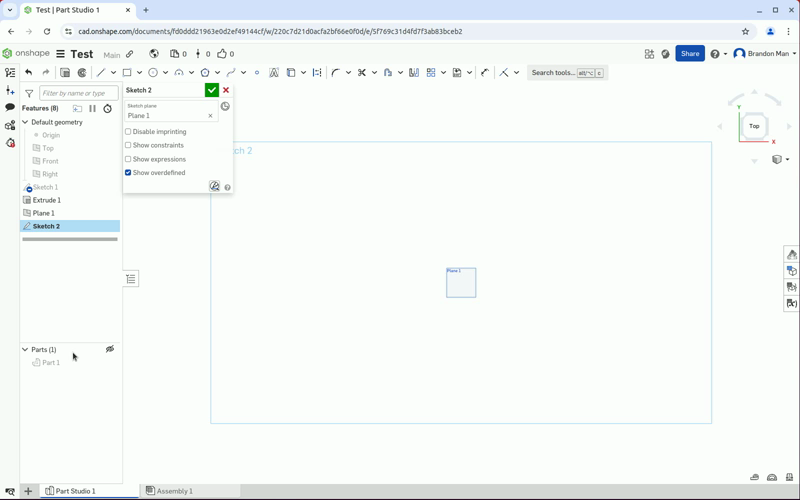
key(c)
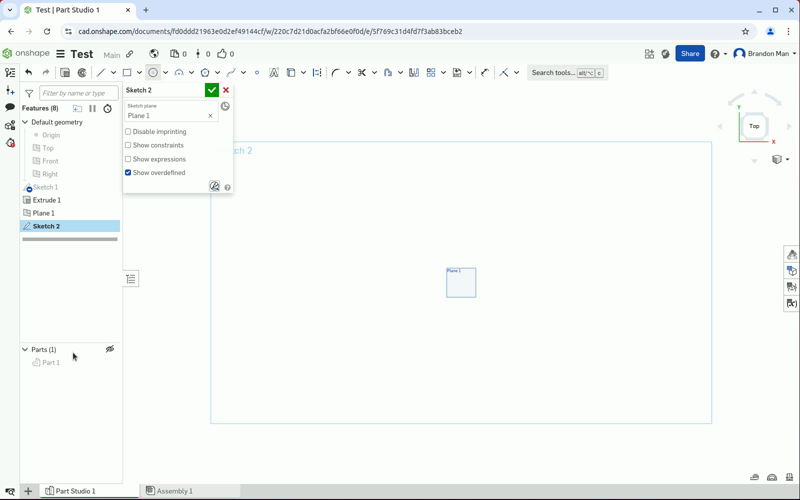
key_down(shift)
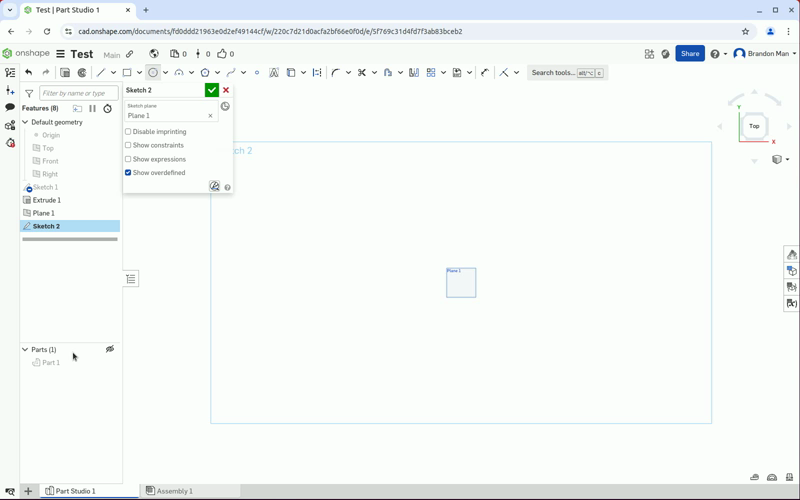
mouse_move(518, 226)
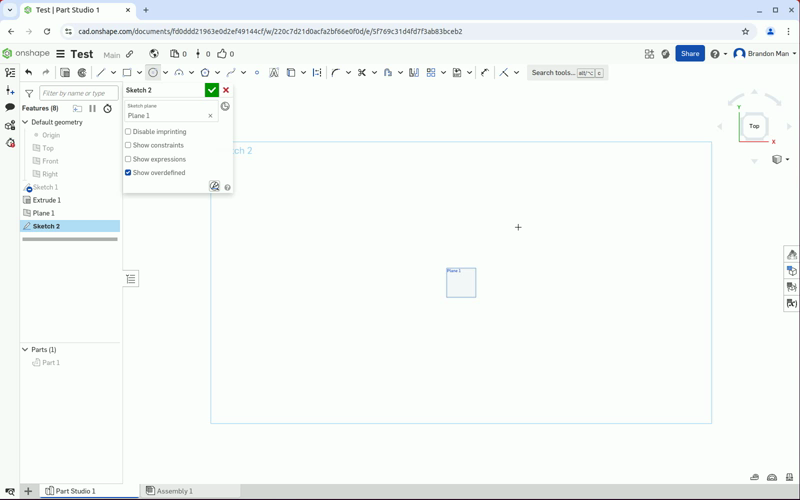
click(518, 226)
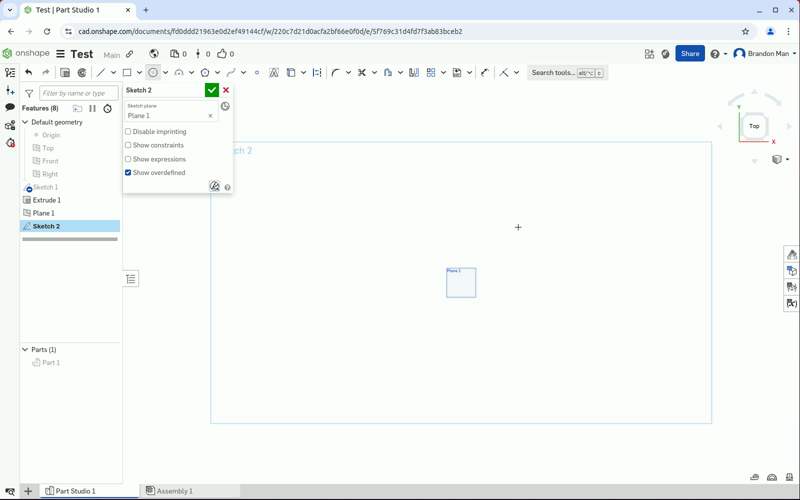
key_up(shift)
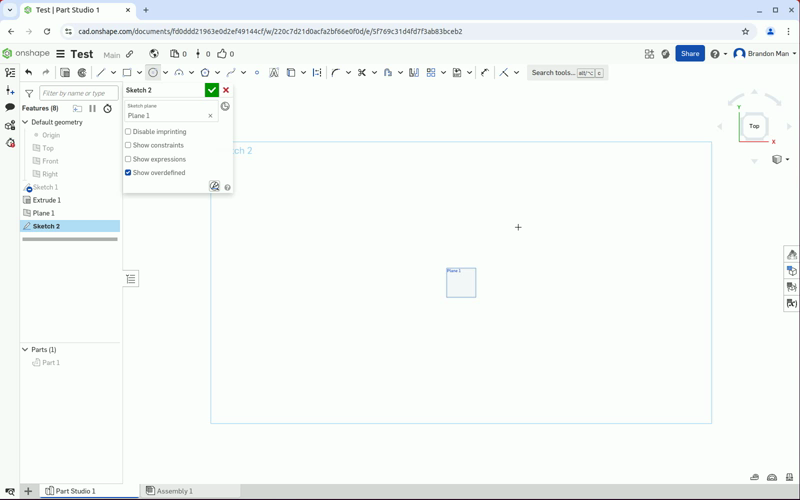
mouse_move(559, 226)
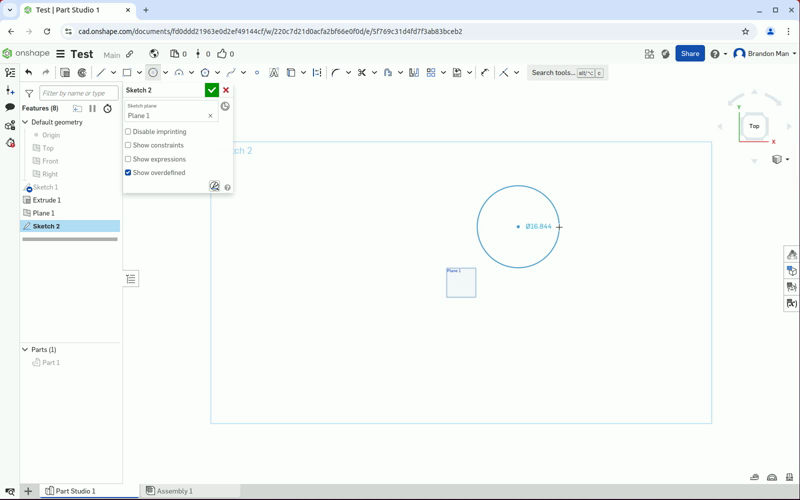
click(559, 226)
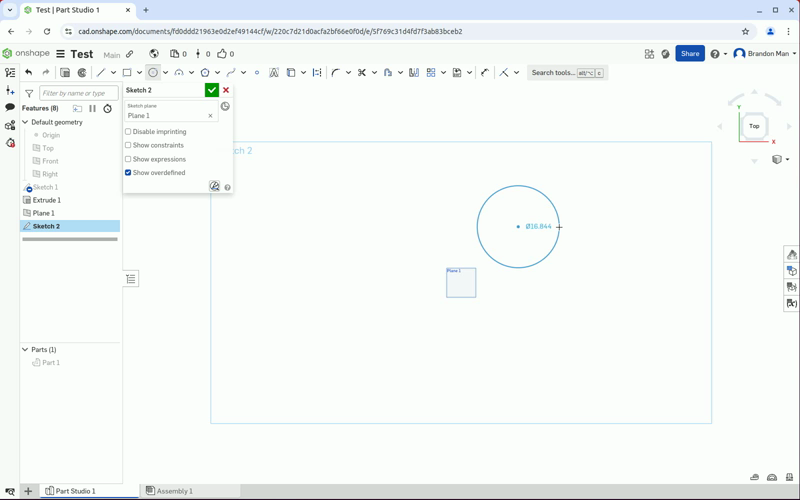
key(esc)
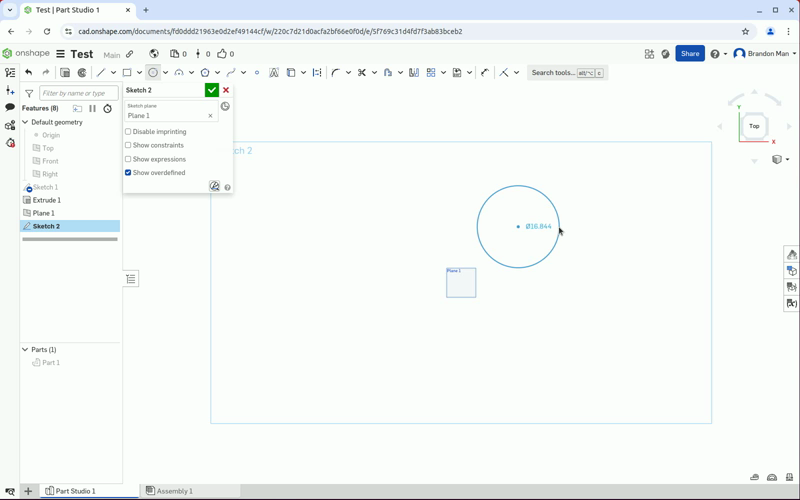
mouse_move(527, 211)
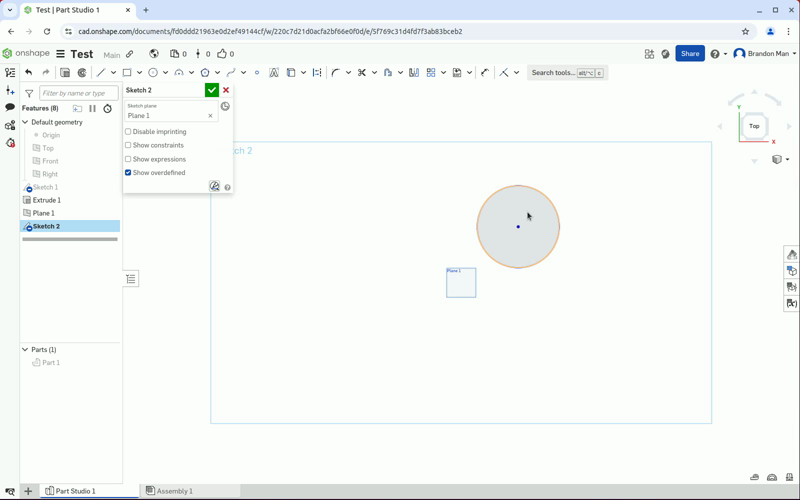
click(527, 211)
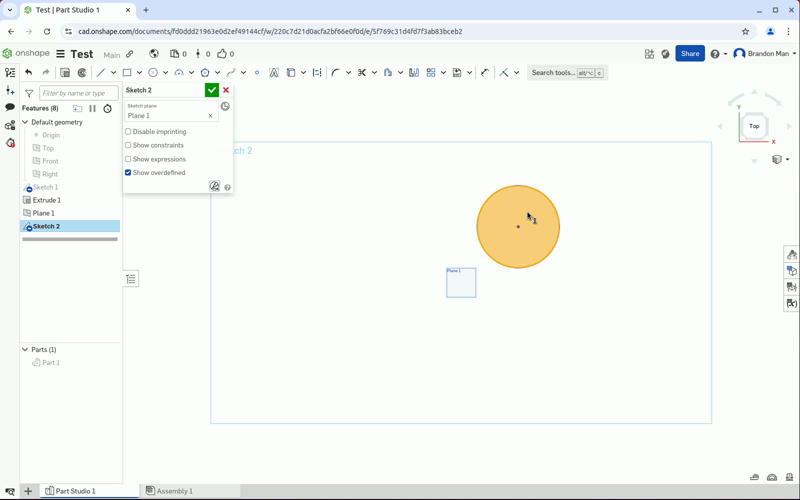
mouse_move(73, 352)
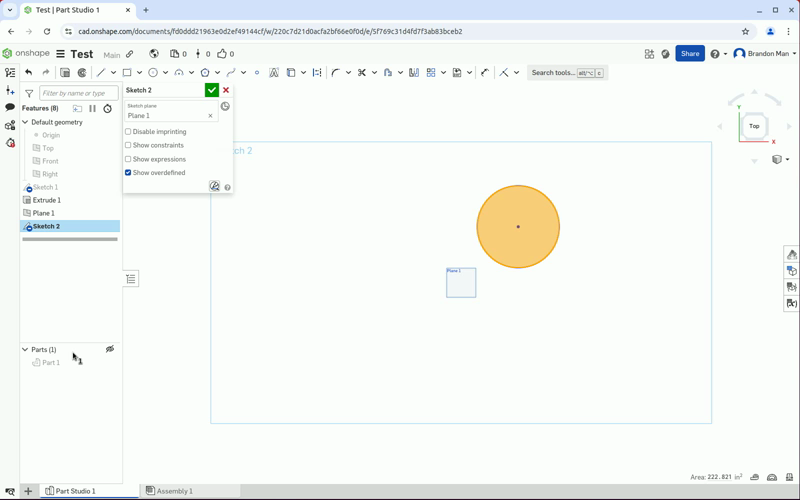
key(shift+y)
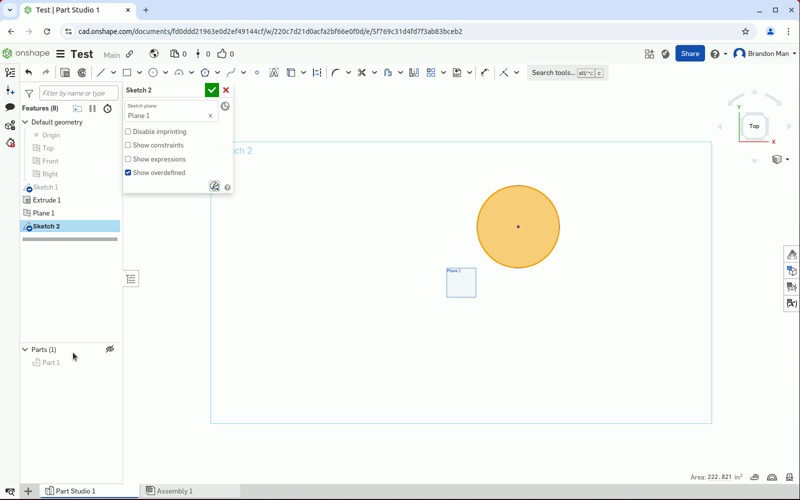
key(shift+e)
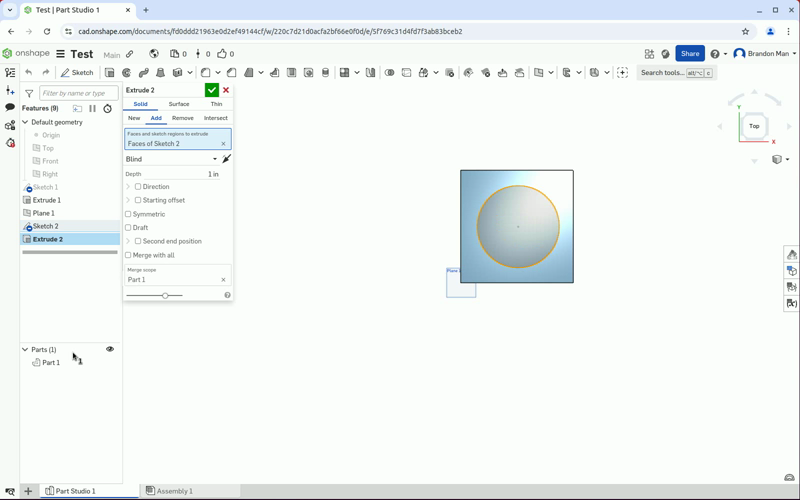
mouse_move(143, 106)
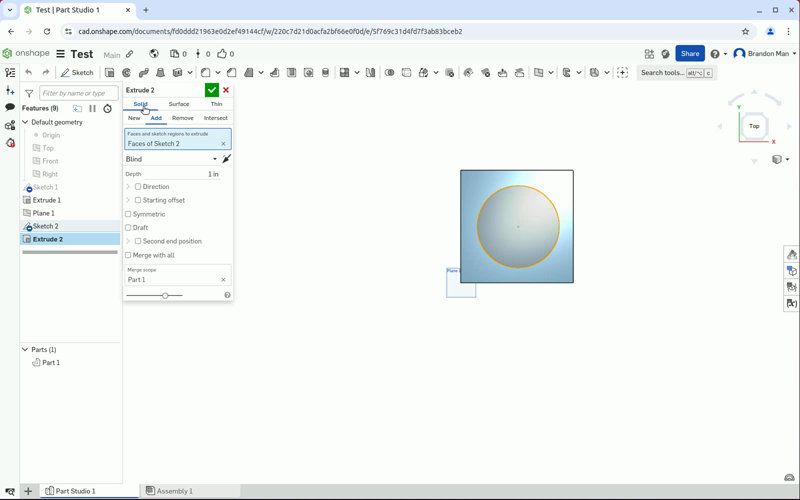
click(143, 106)
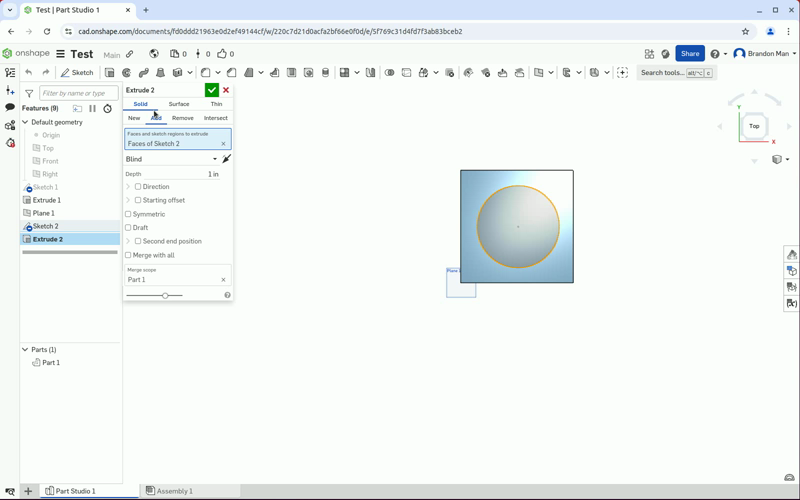
mouse_move(186, 120)
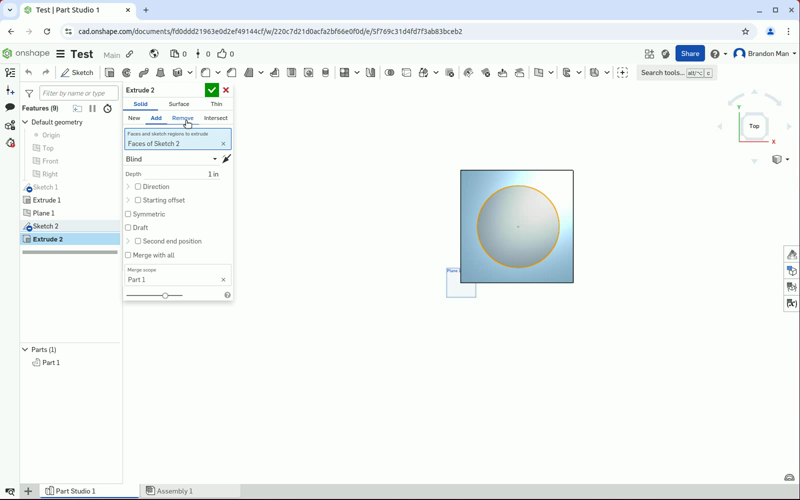
click(186, 120)
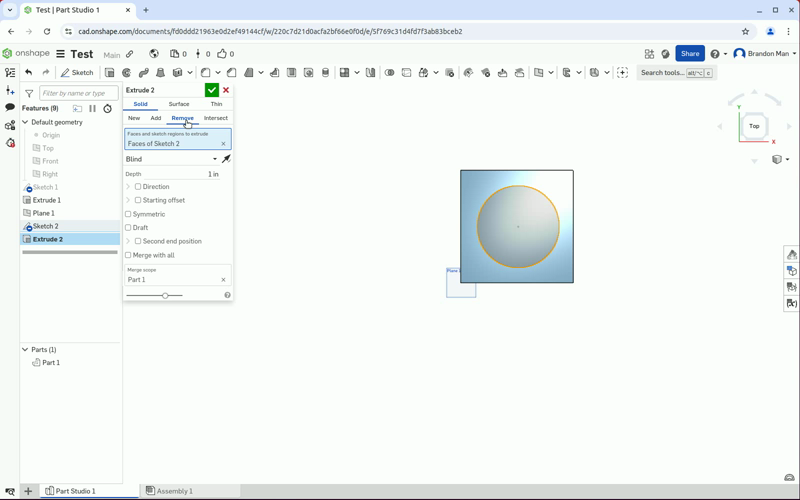
key(tab, 4)
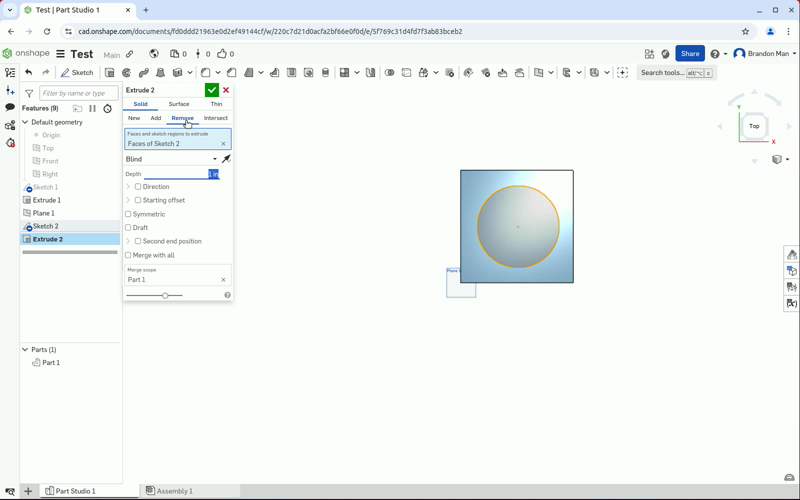
text(2.166)
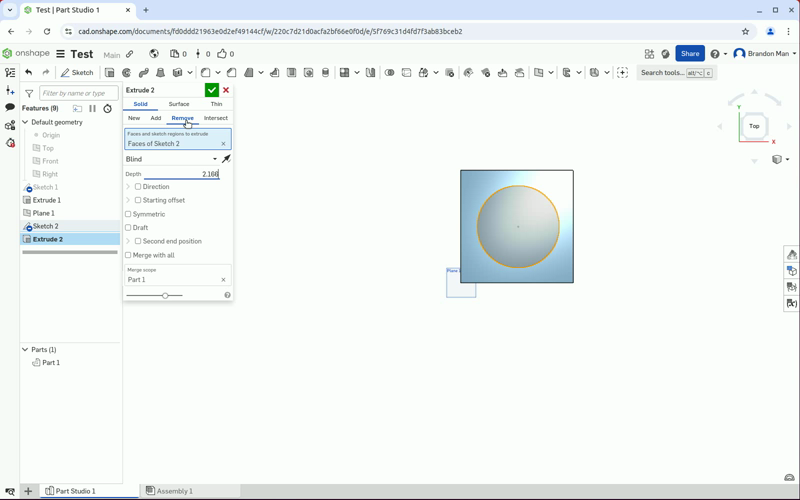
key(tab, 6)
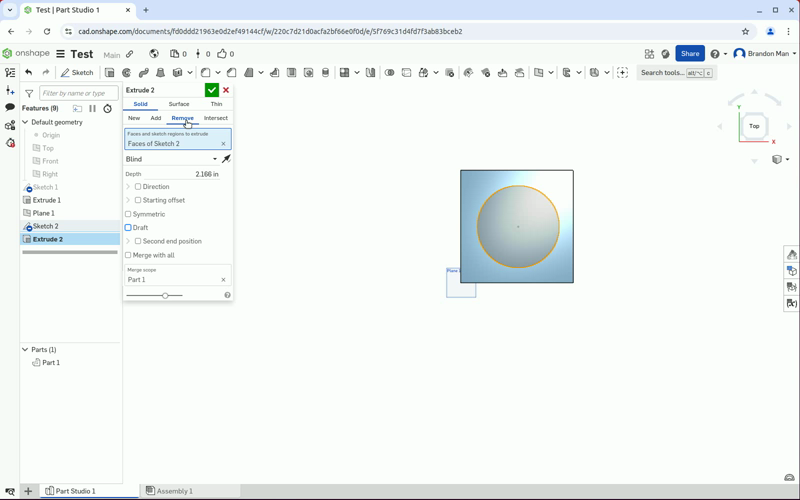
key(space)
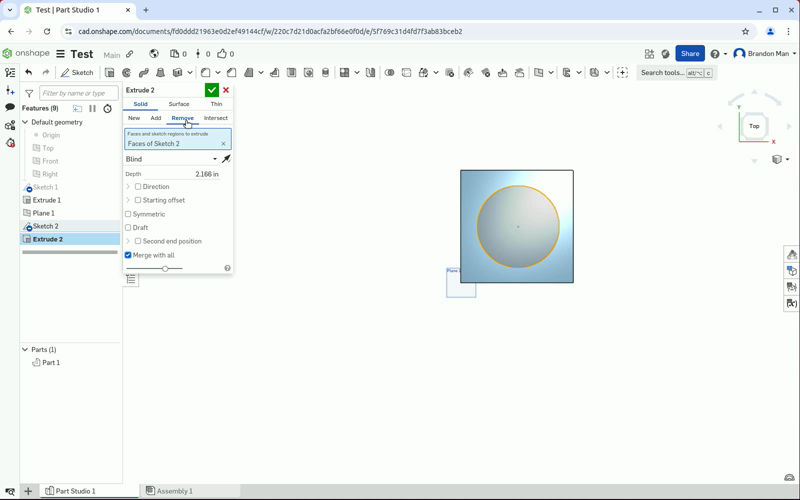
key(enter)
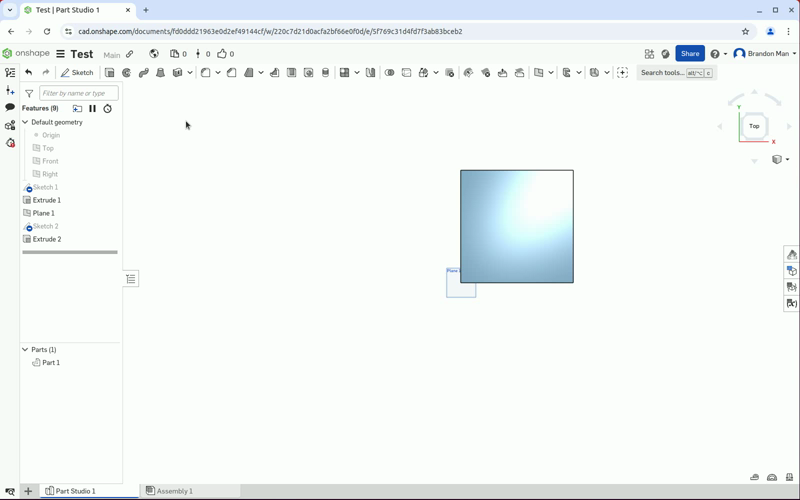
key(shift+h)
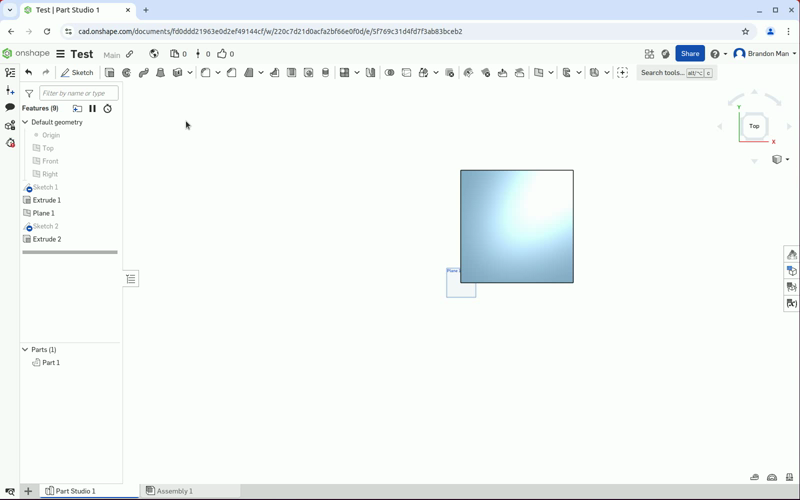
key(shift+h)
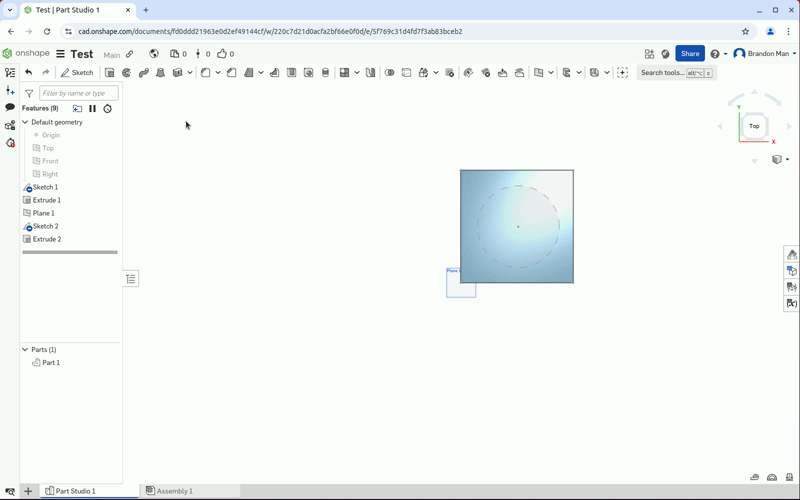
key(shift+7)
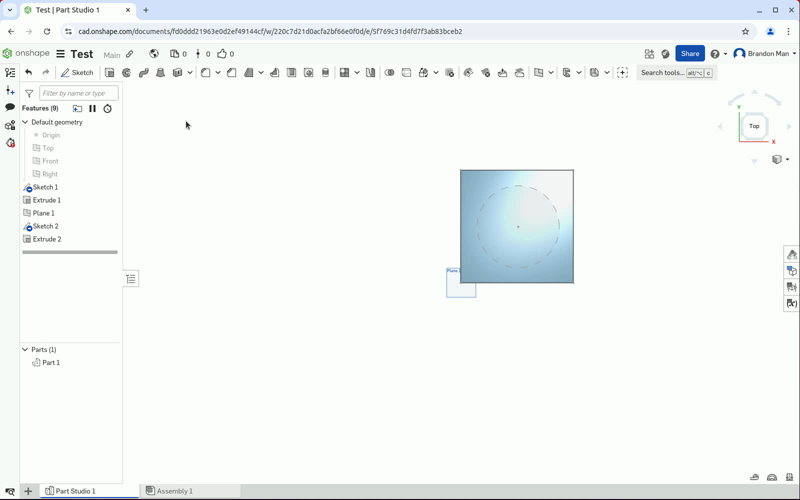
key(up, 3)
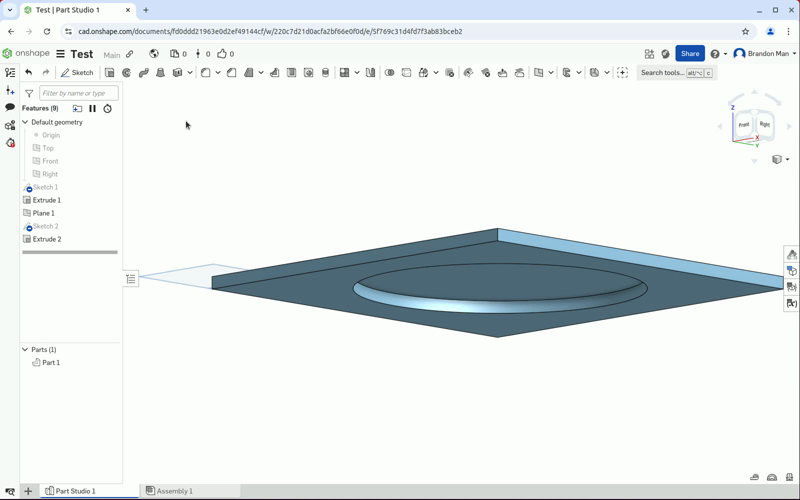
key(left, 3)
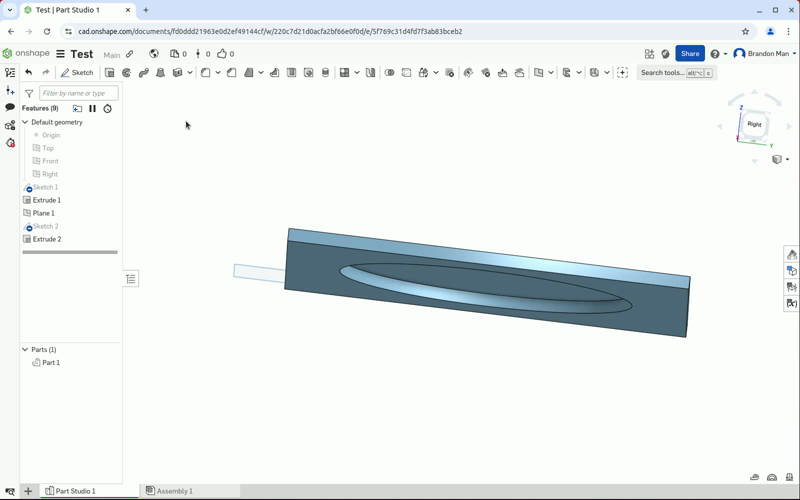
key(right, 3)
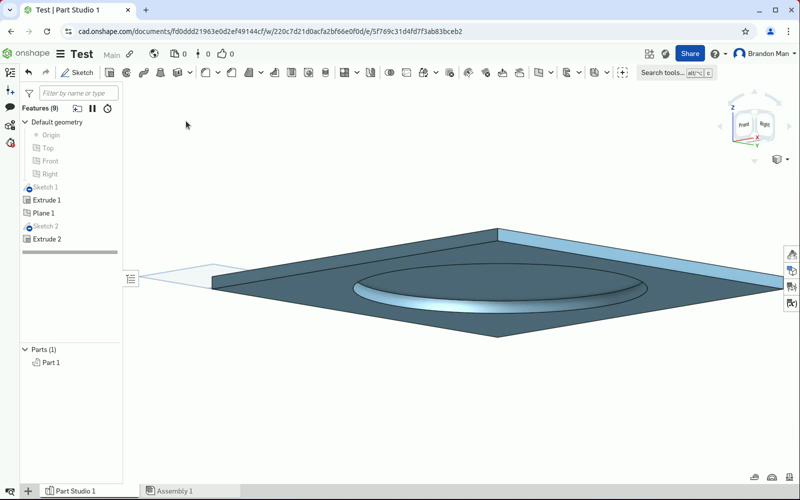
key(down, 3)
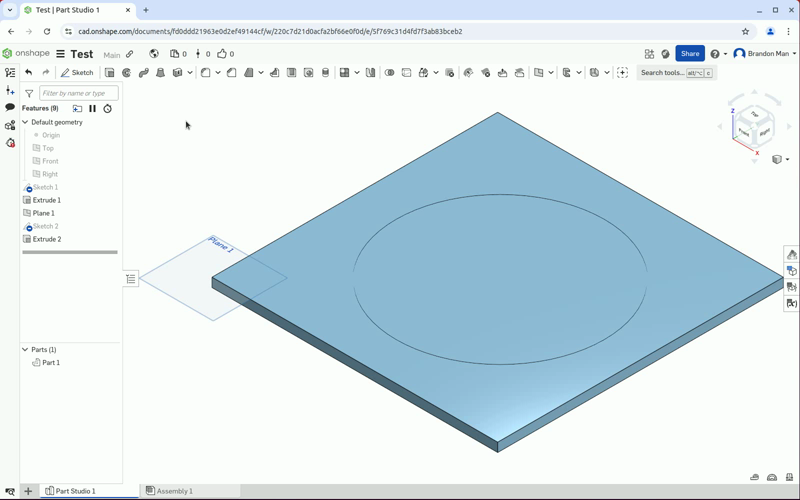
mouse_move(73, 189)
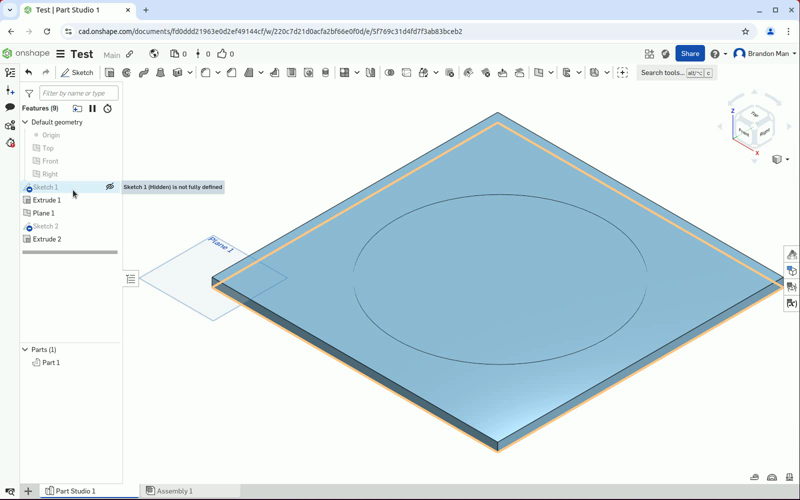
click(73, 189)